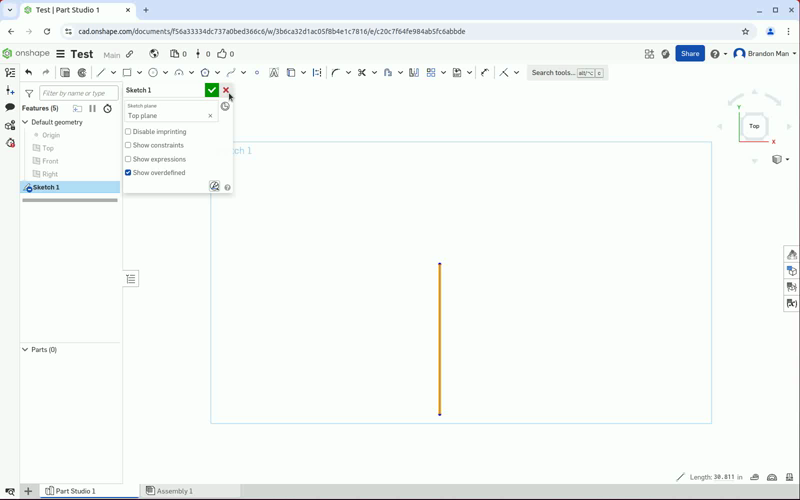
key(shift+h)
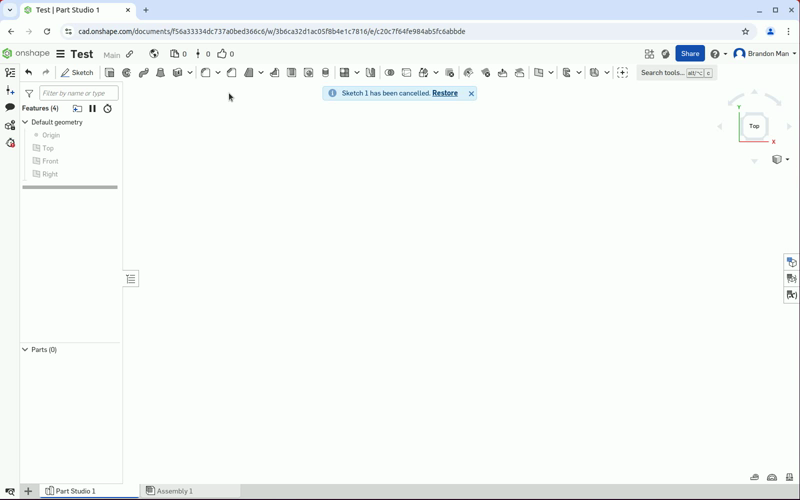
mouse_move(73, 352)
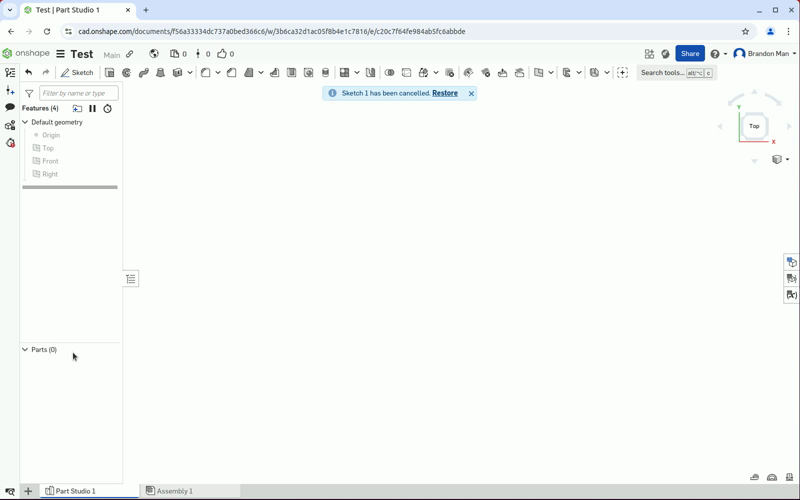
key(y)
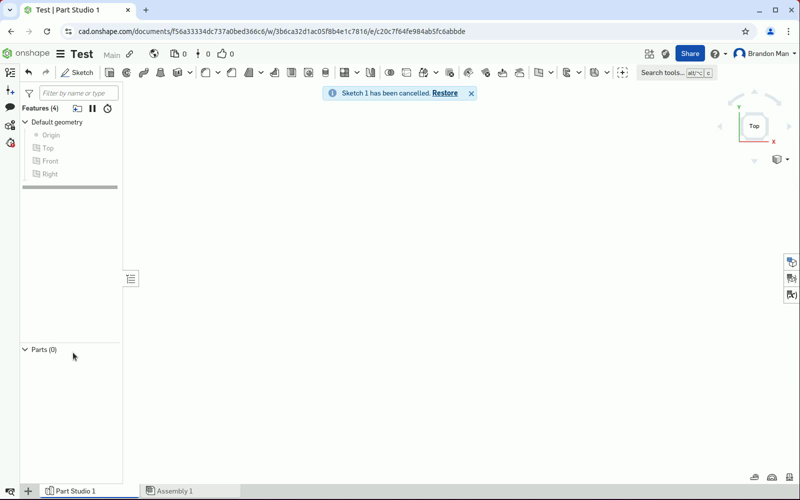
key(shift+p)
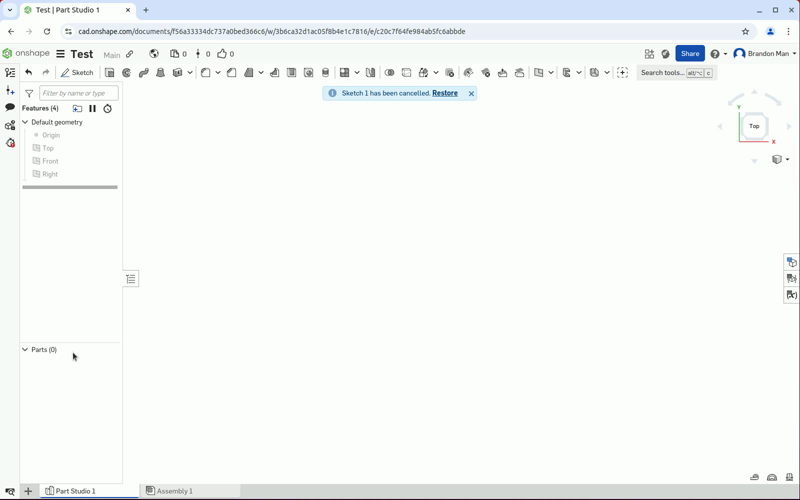
key(space)
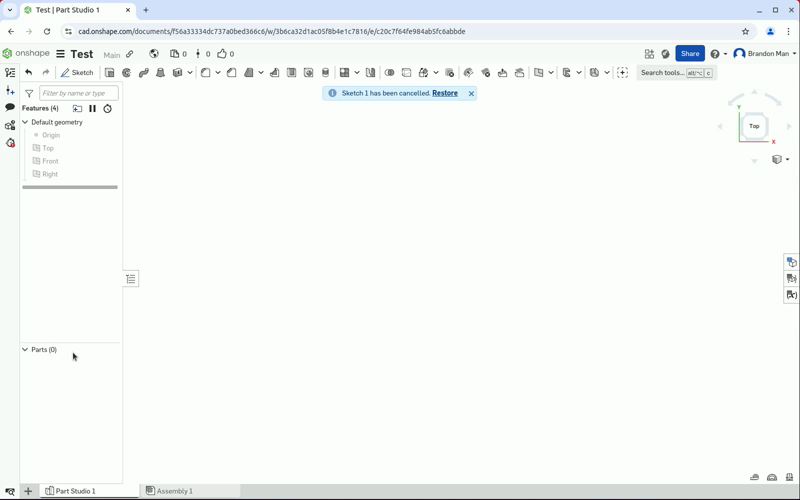
key_down(shift)
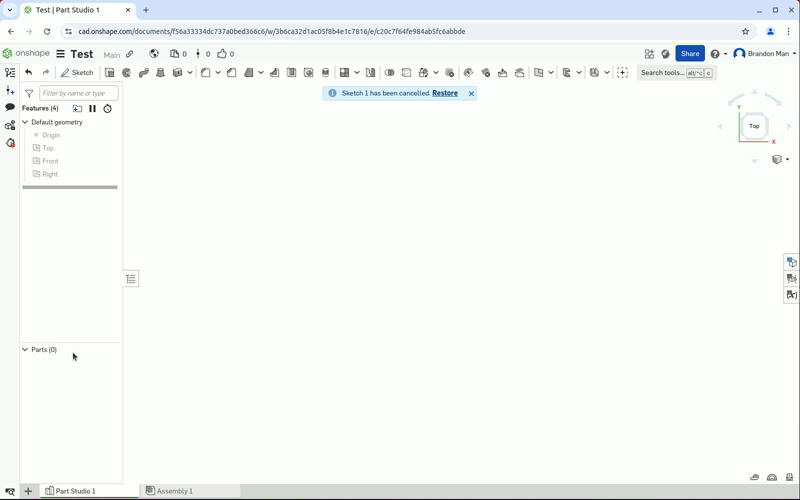
key(up)
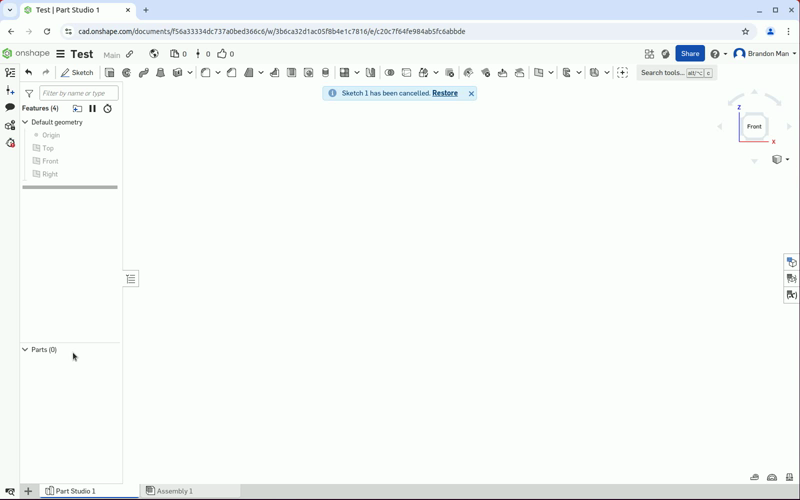
key_up(shift)
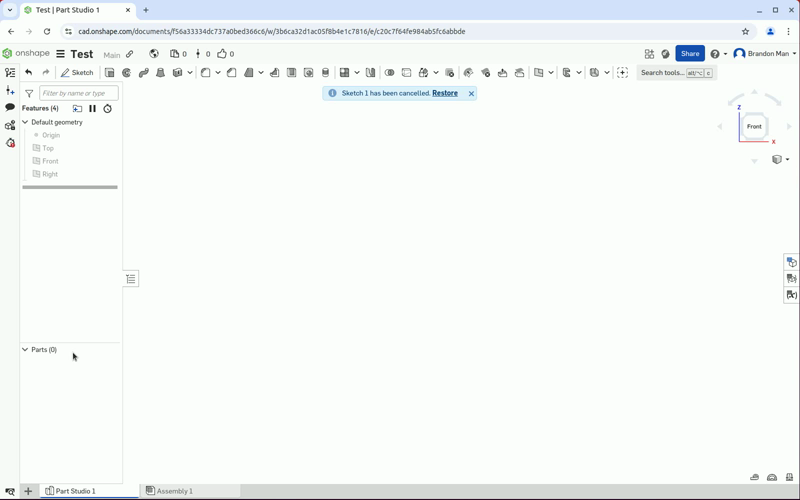
mouse_move(73, 352)
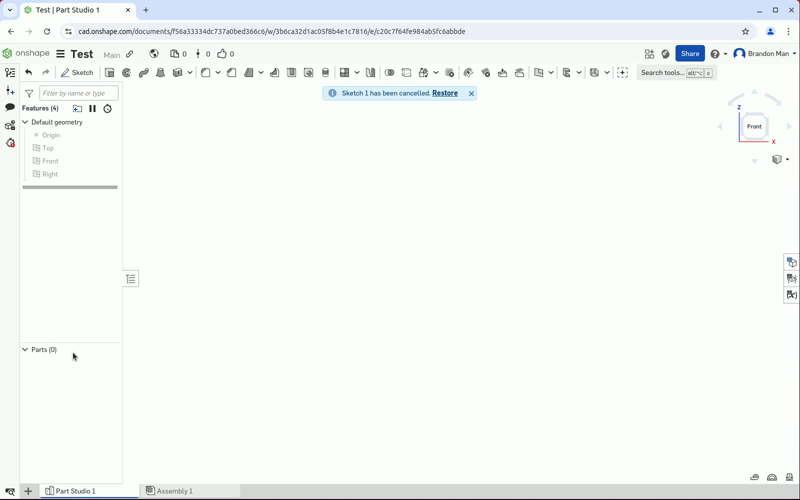
key(shift+y)
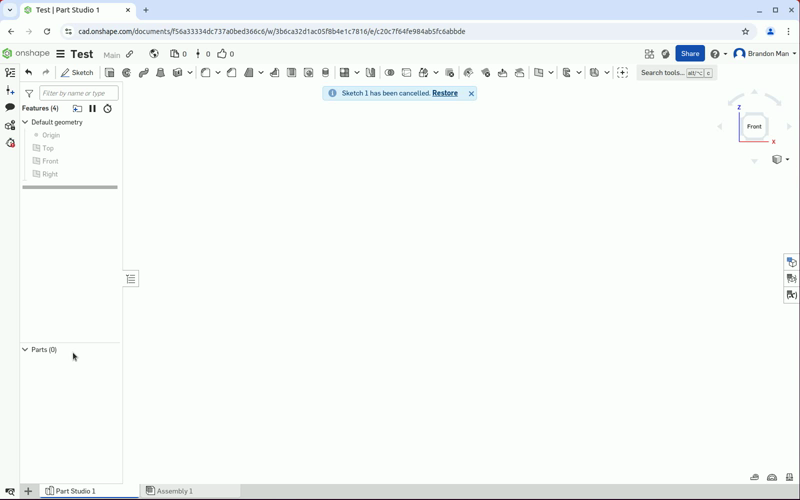
key(shift+s)
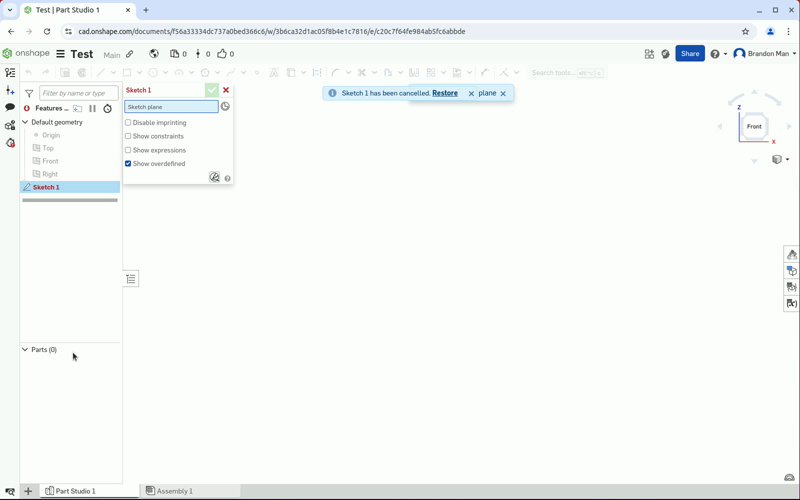
mouse_move(73, 163)
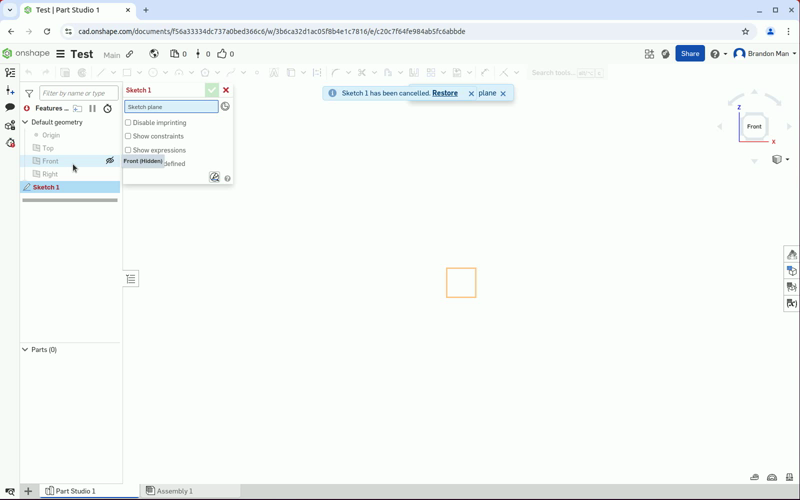
click(73, 163)
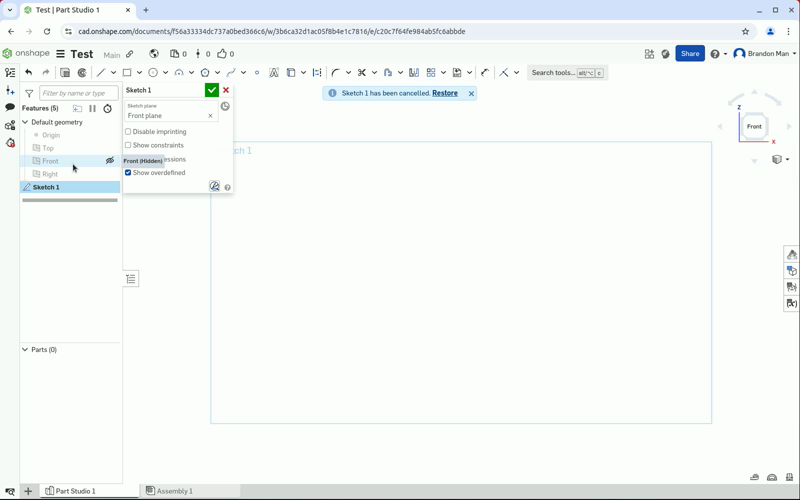
mouse_move(73, 352)
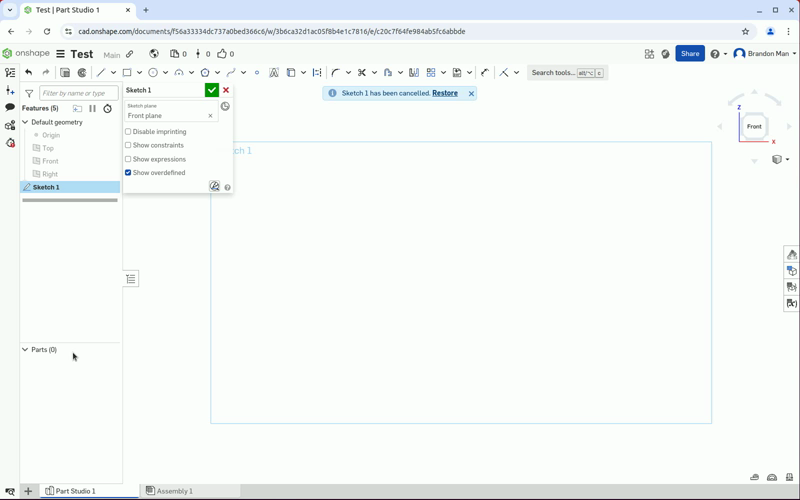
key(y)
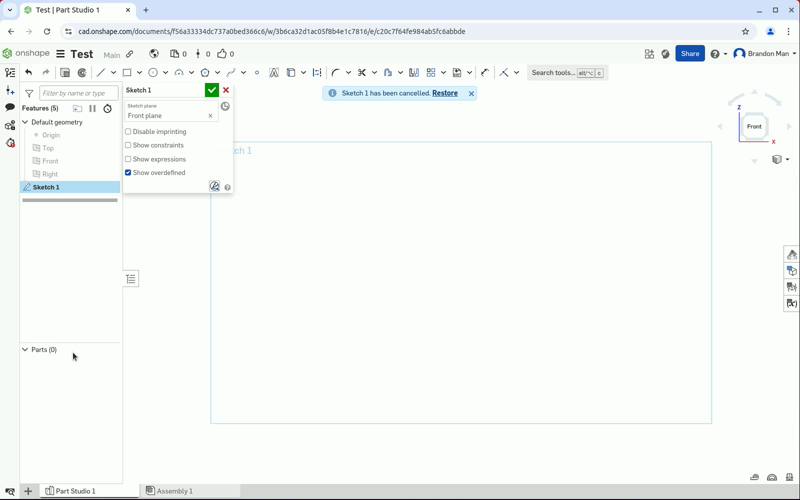
key(l)
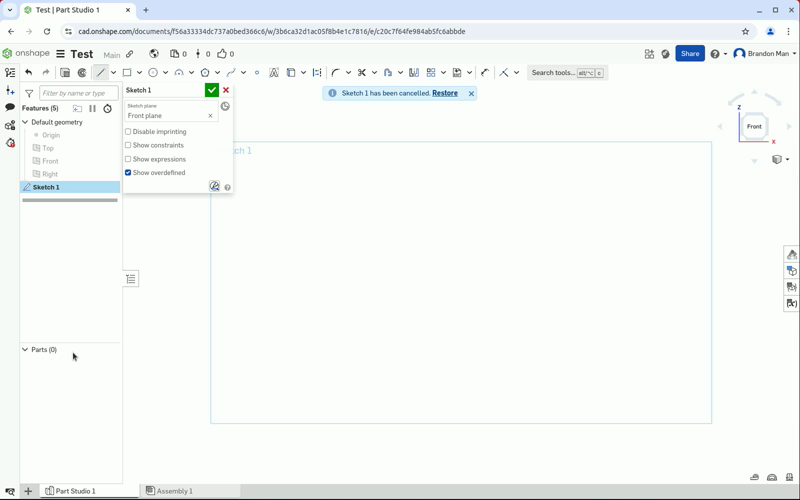
key_down(shift)
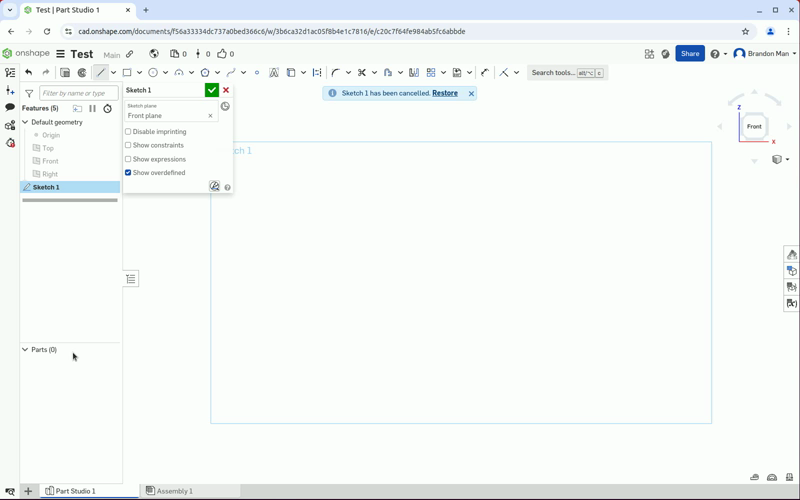
mouse_move(404, 339)
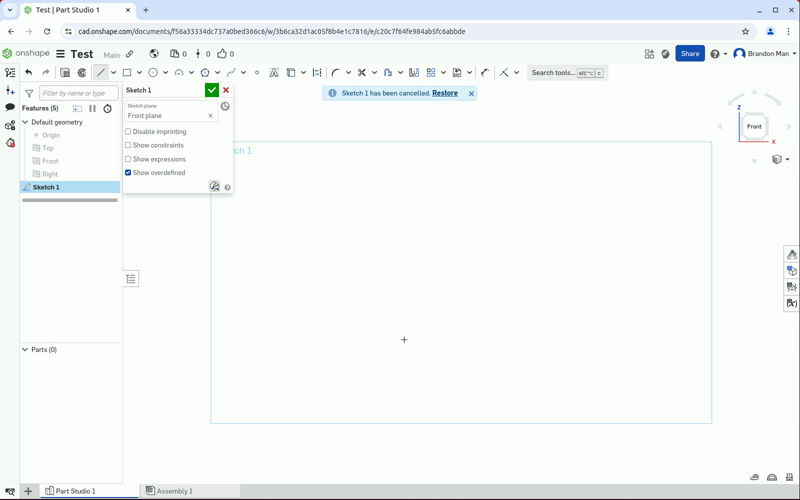
click(404, 339)
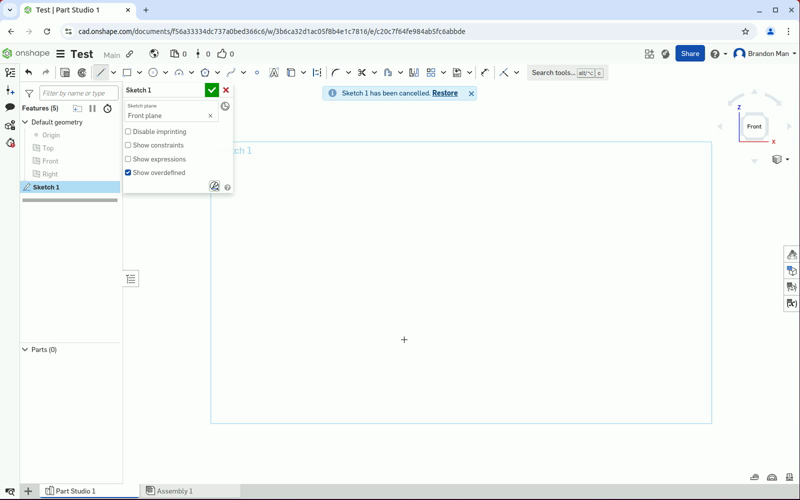
key_up(shift)
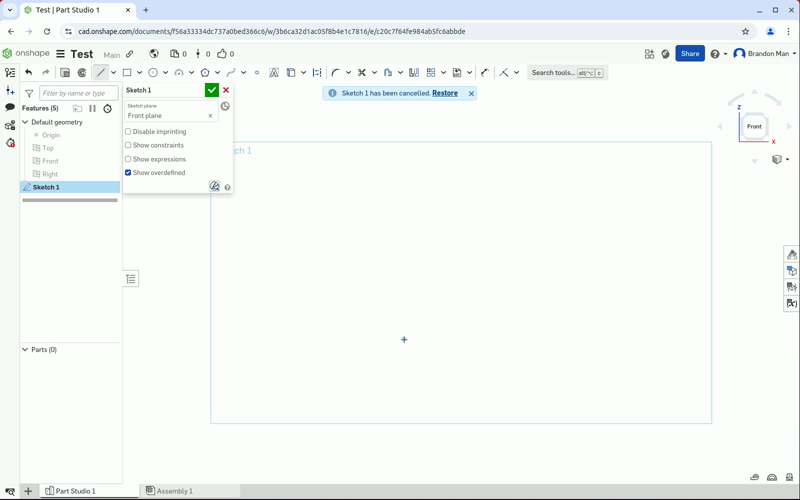
key_down(shift)
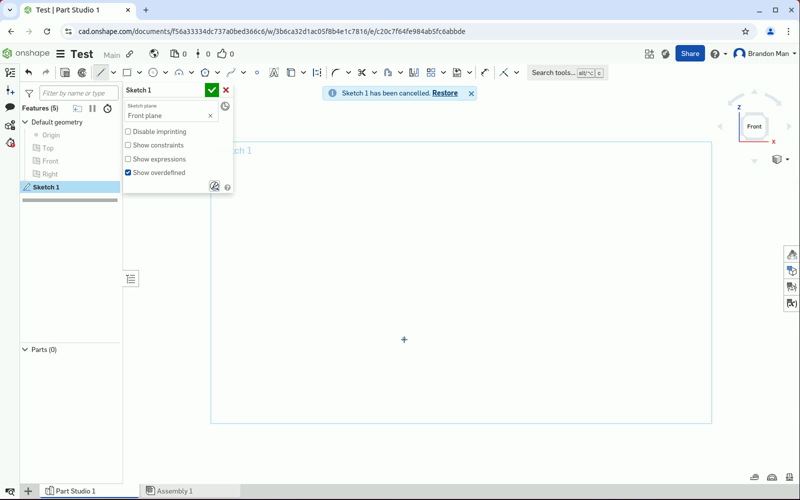
mouse_move(516, 339)
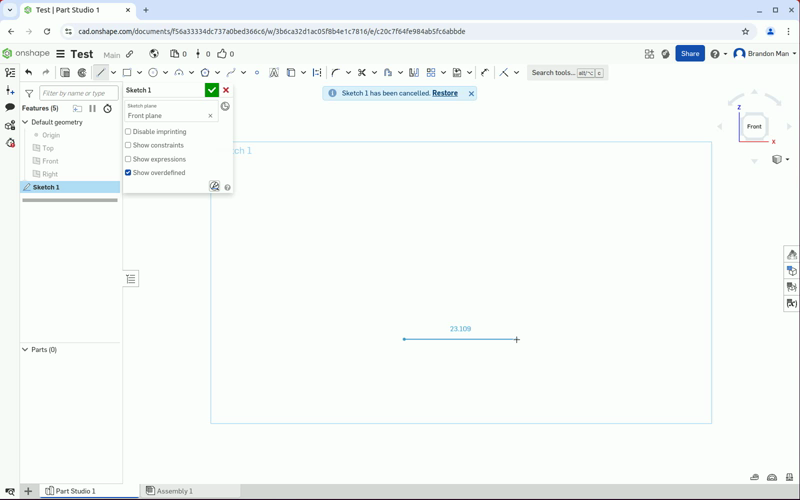
click(516, 339)
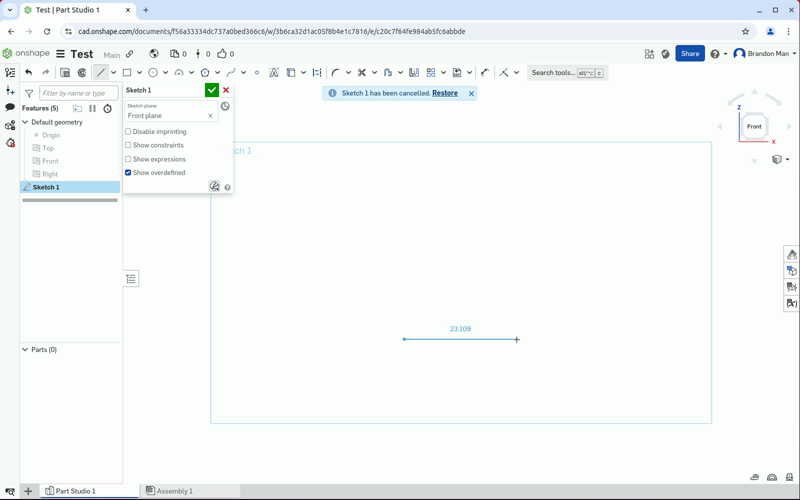
key_up(shift)
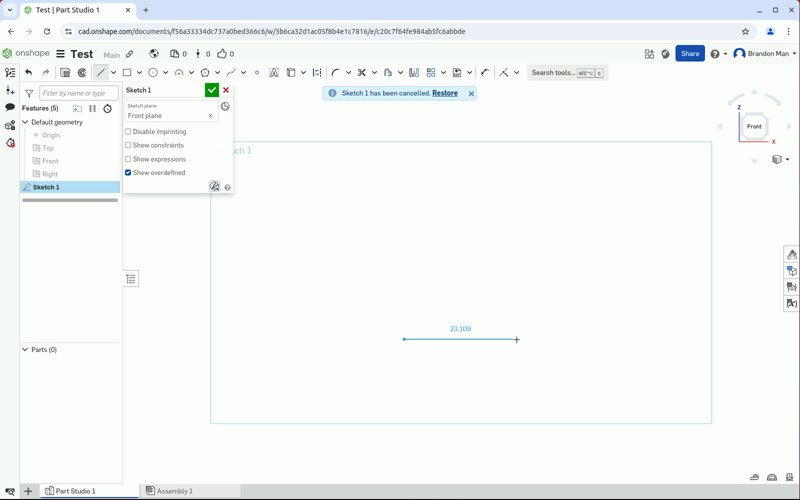
key_down(shift)
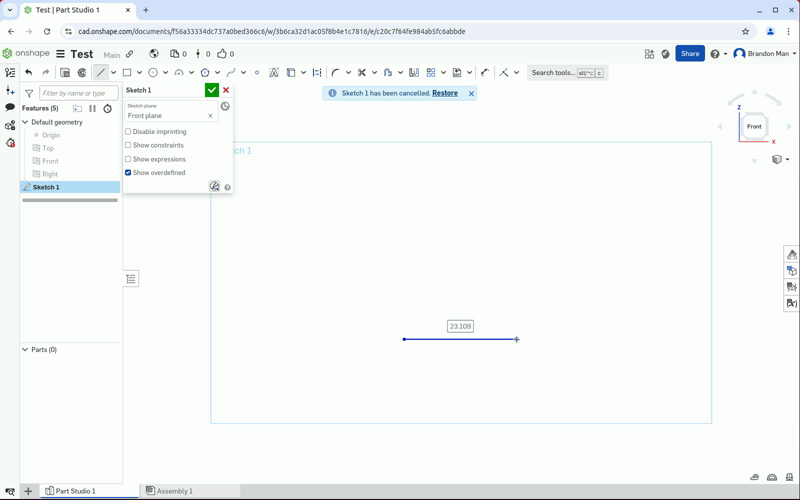
mouse_move(516, 226)
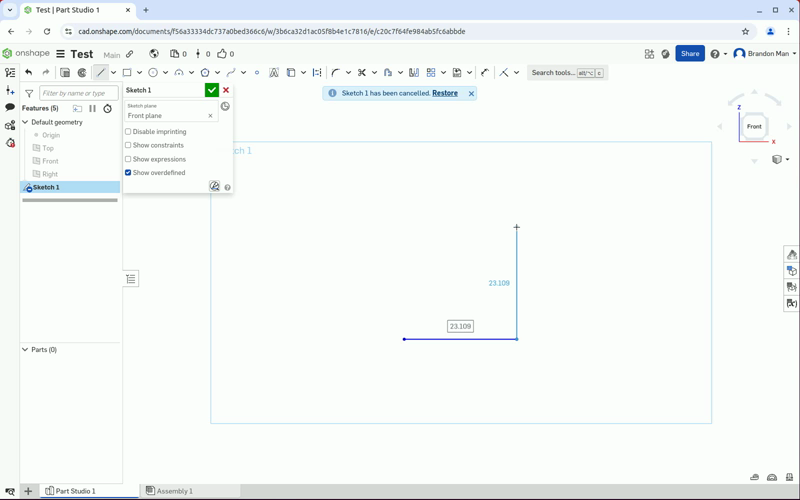
click(516, 226)
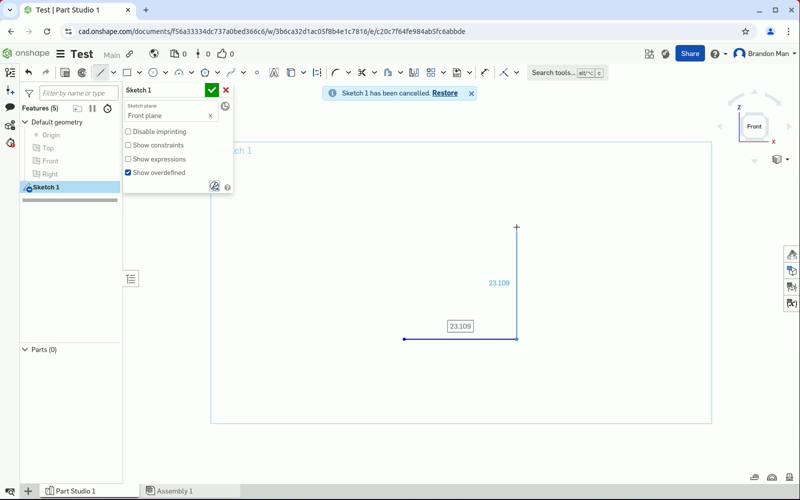
key_up(shift)
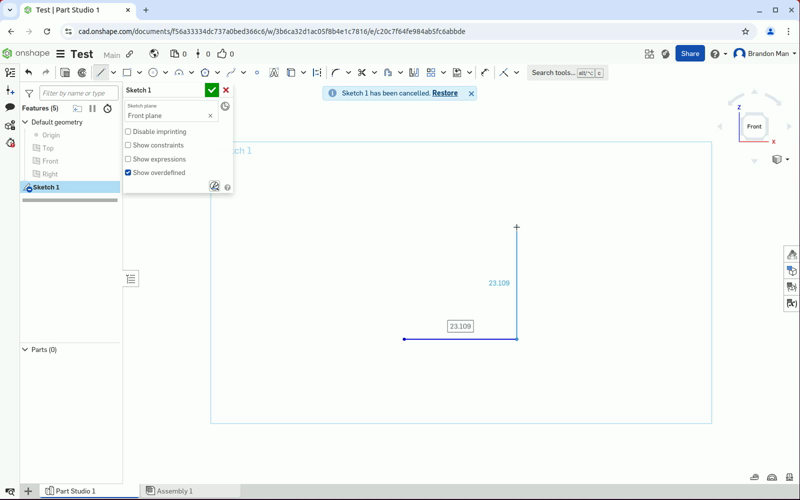
key_down(shift)
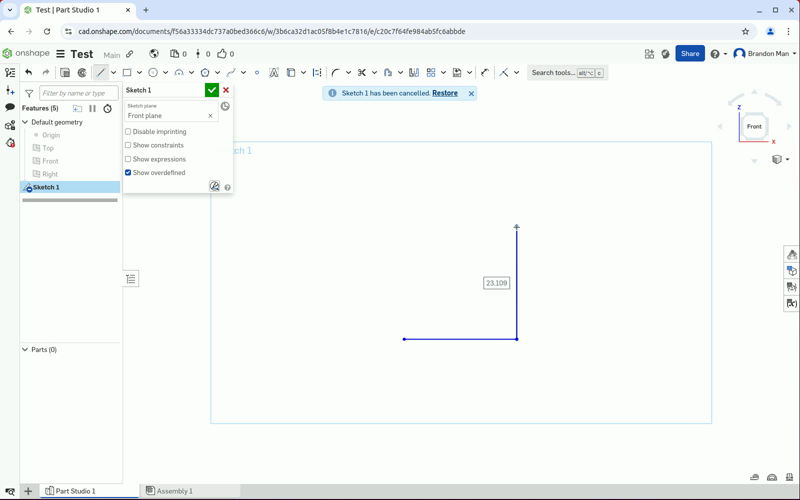
mouse_move(404, 226)
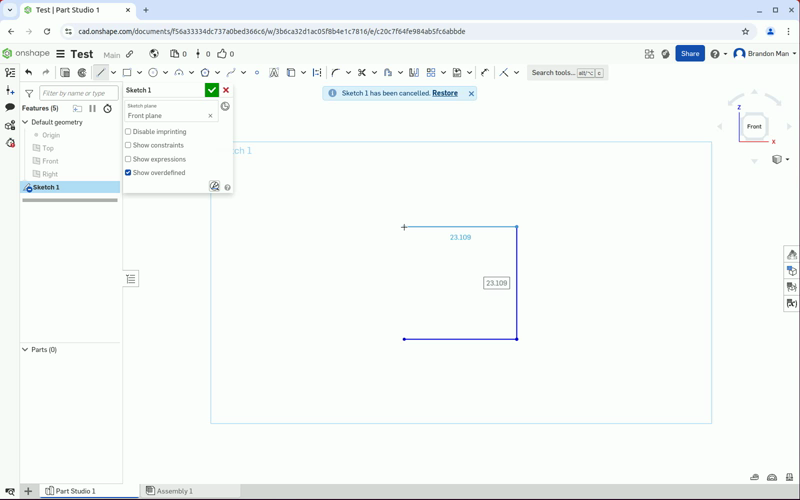
click(404, 226)
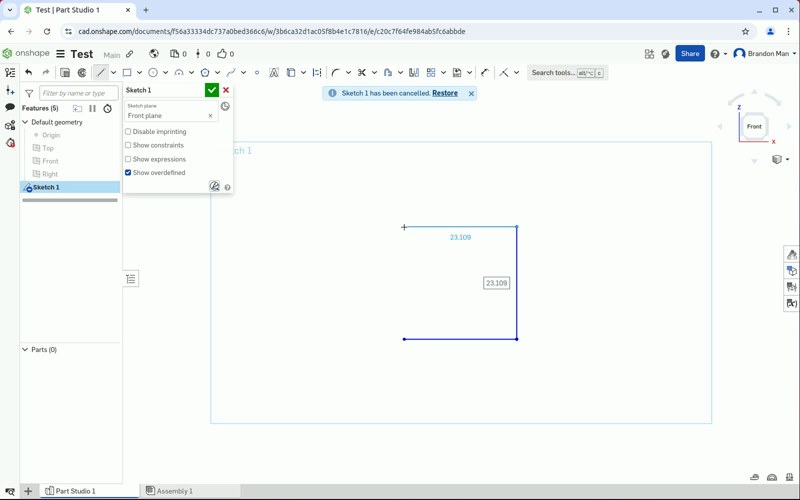
key_up(shift)
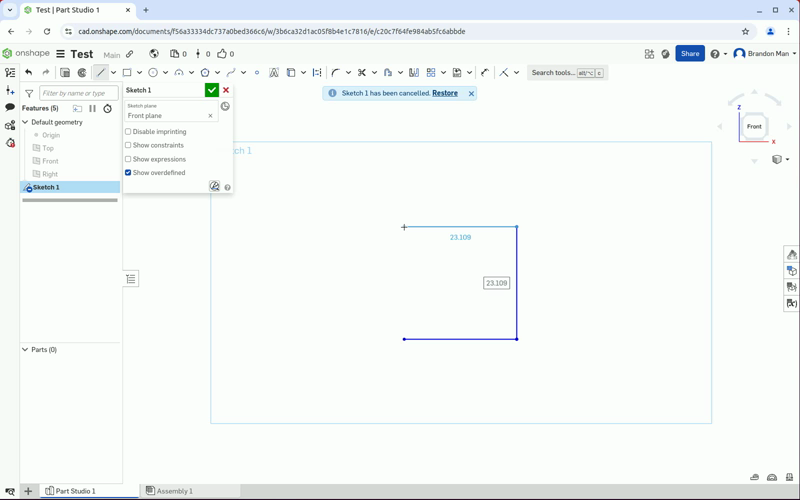
key_down(shift)
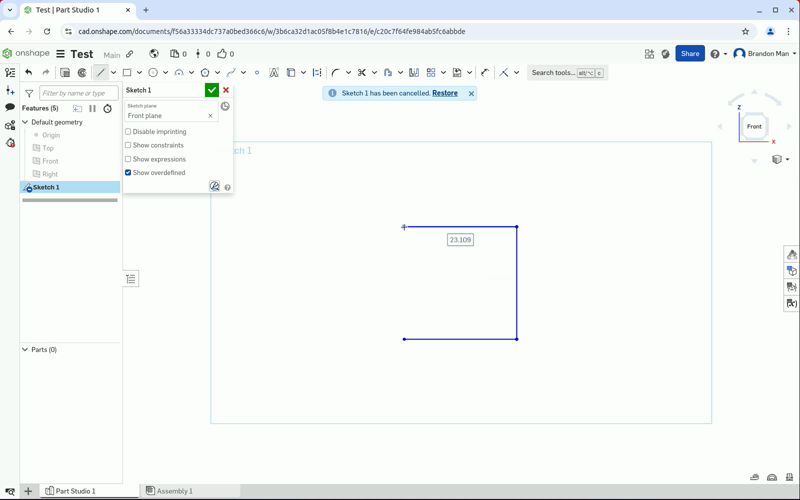
mouse_move(404, 339)
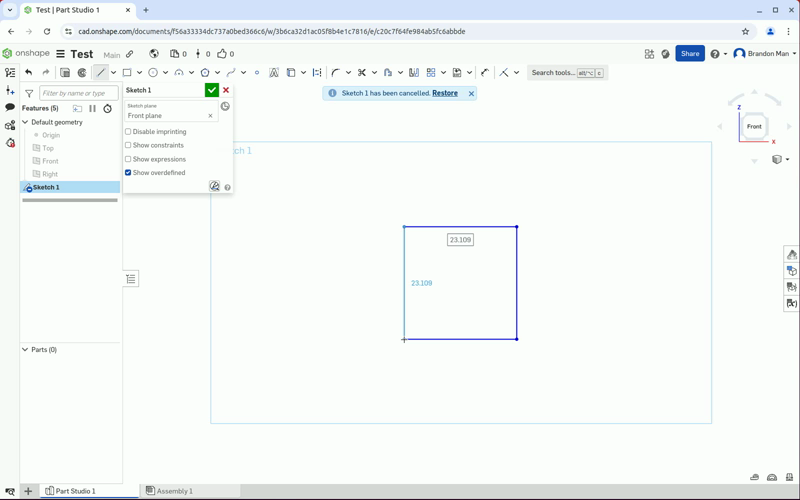
key_up(shift)
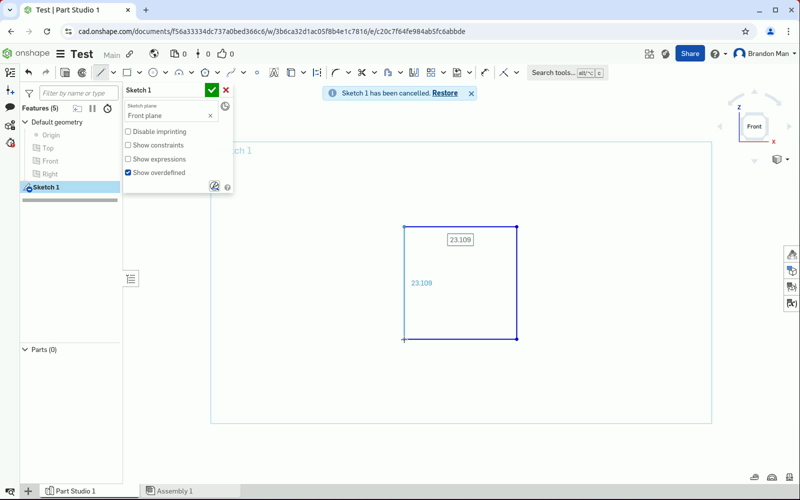
click(404, 339)
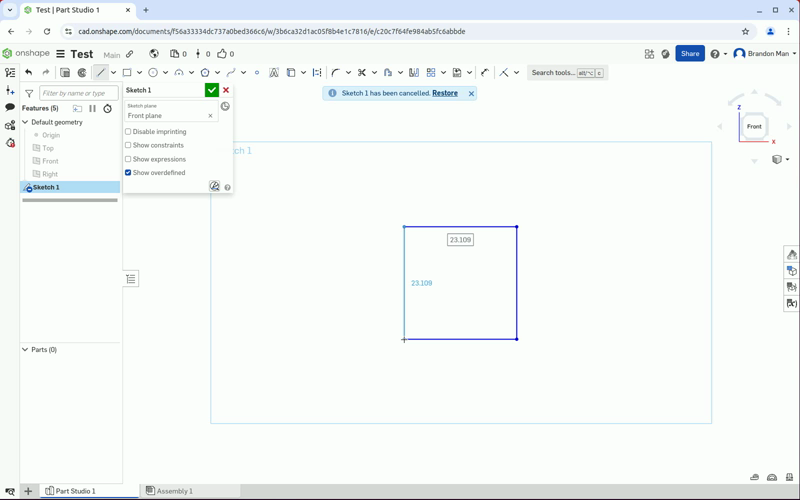
key(esc)
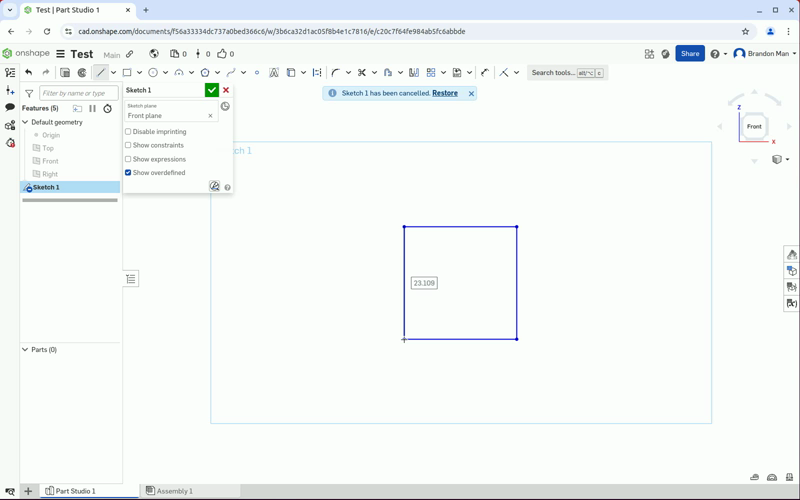
mouse_move(498, 241)
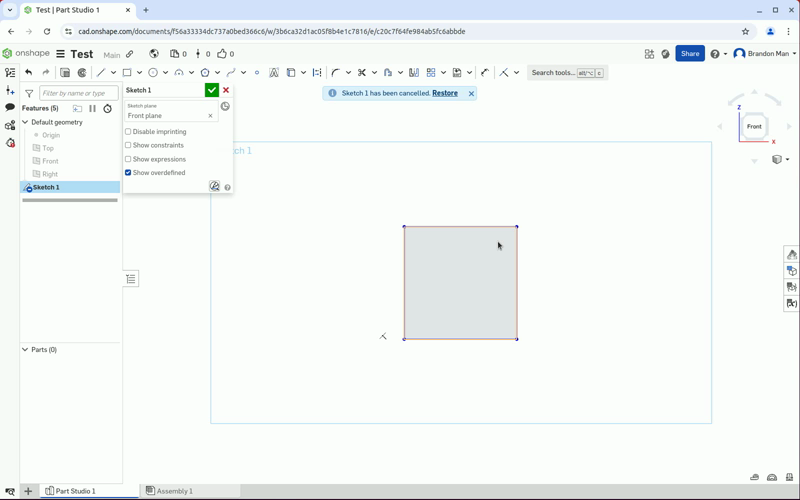
click(498, 241)
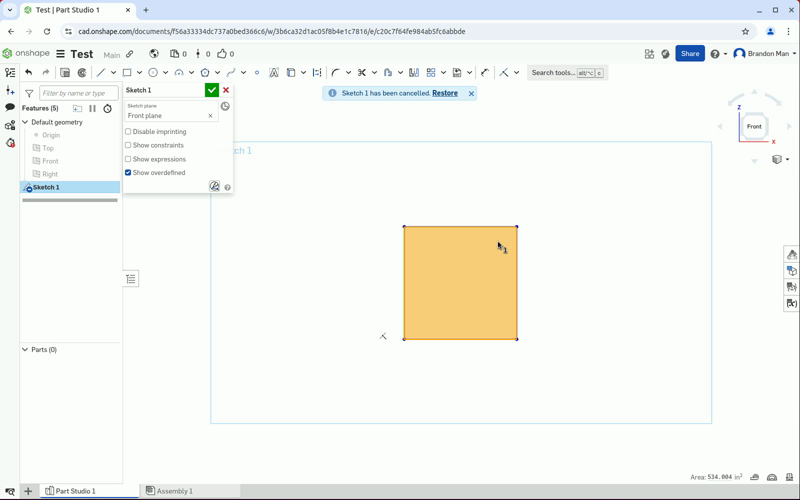
mouse_move(73, 352)
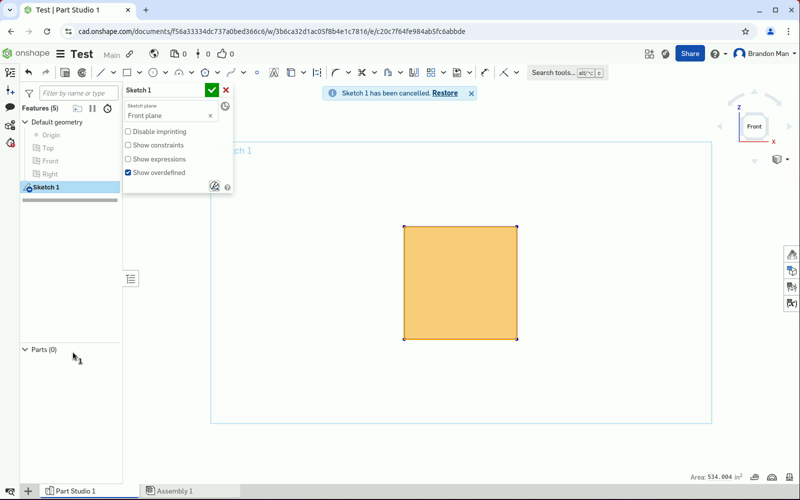
key(shift+y)
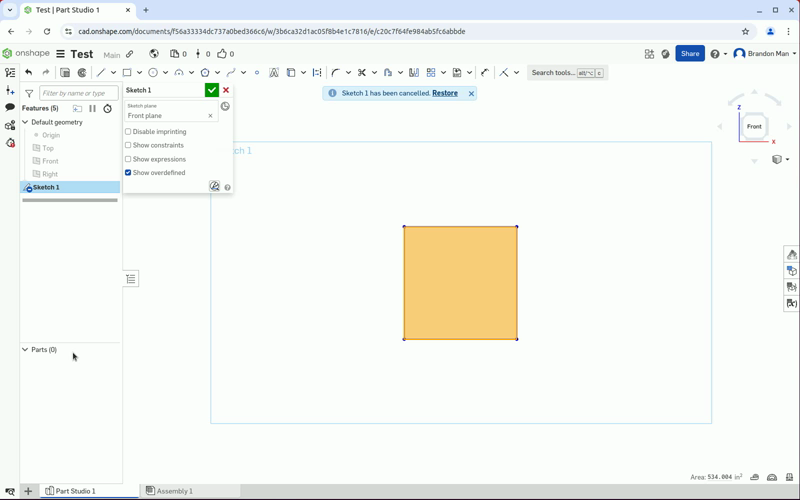
key(shift+e)
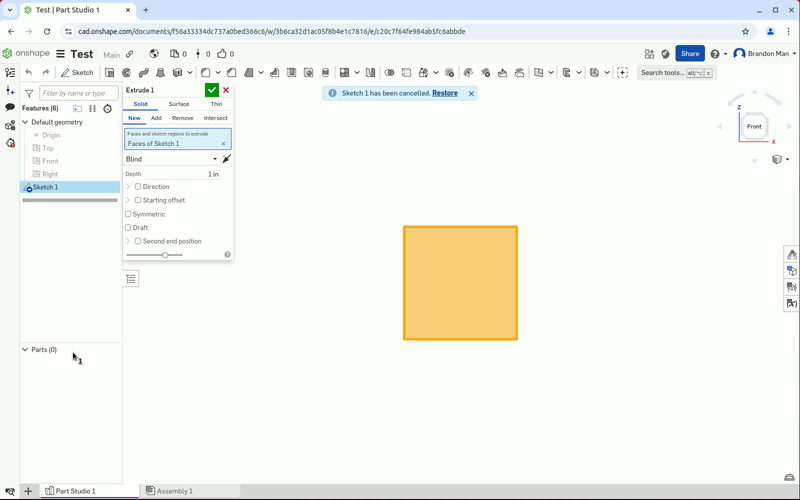
mouse_move(143, 106)
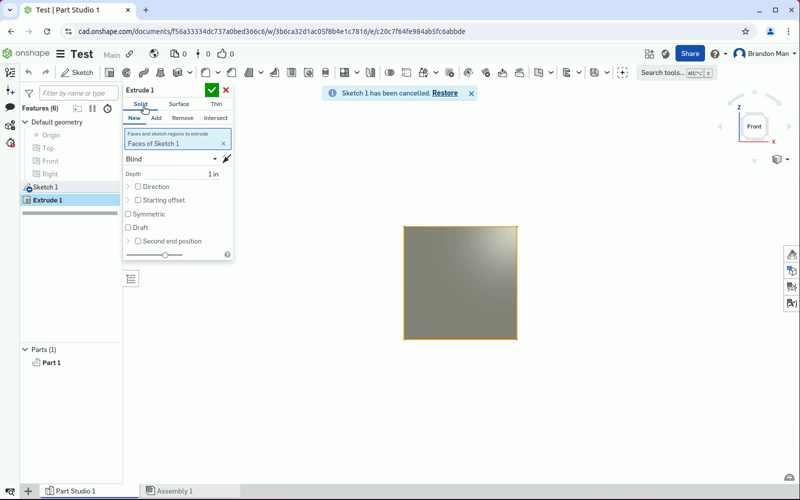
click(143, 106)
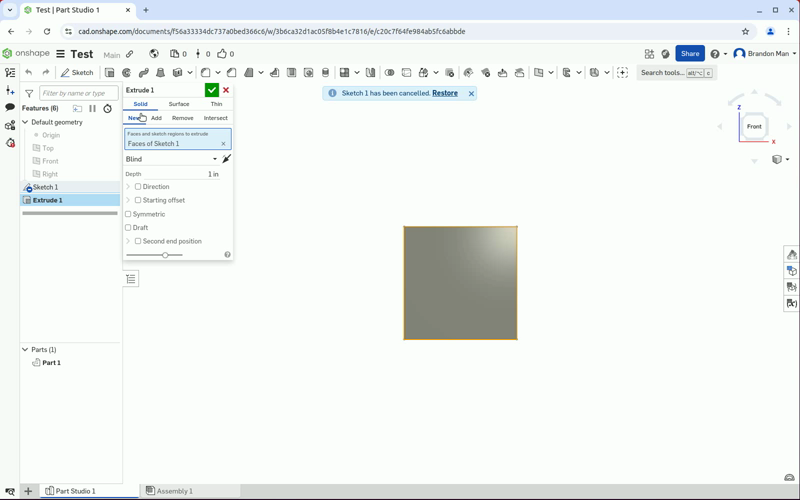
mouse_move(137, 120)
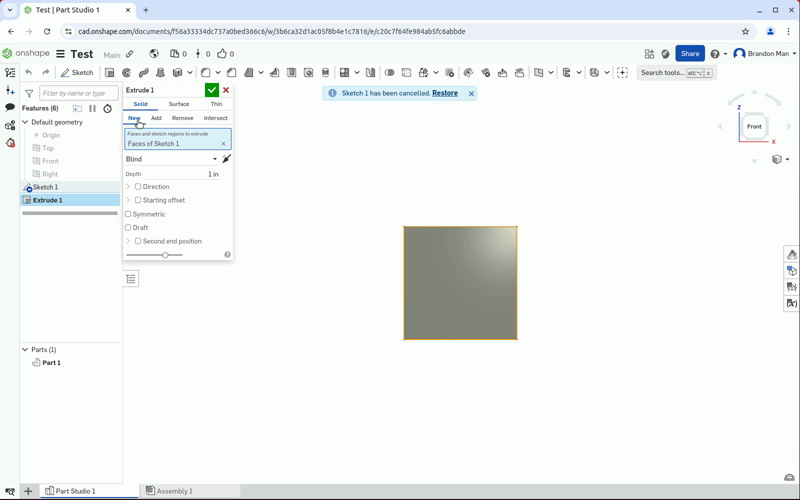
click(137, 120)
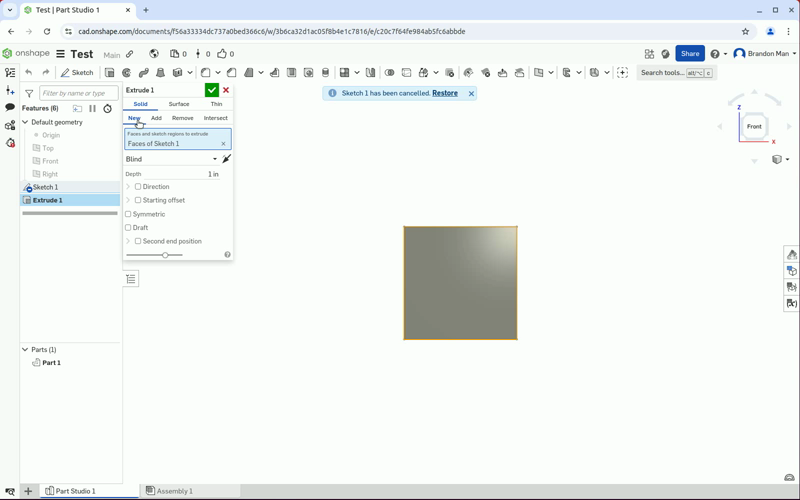
key(tab, 4)
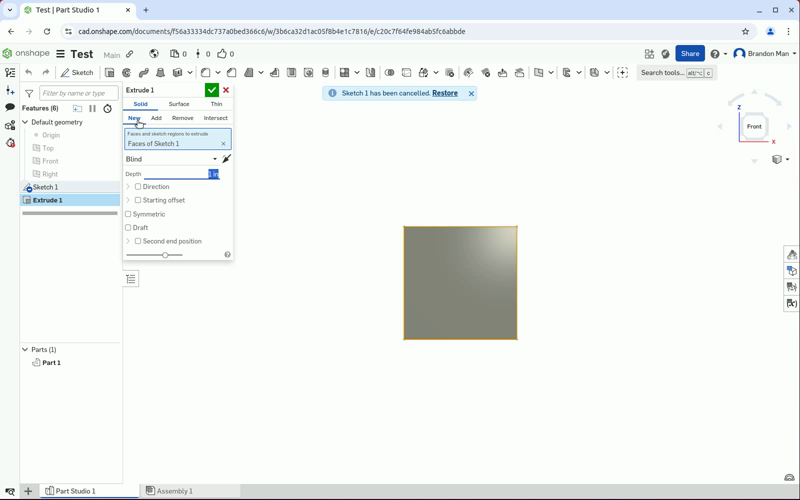
text(23.108)
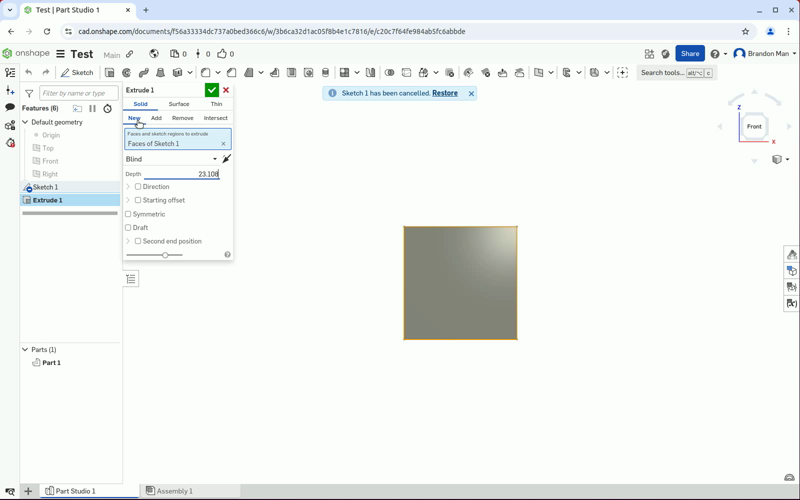
key(enter)
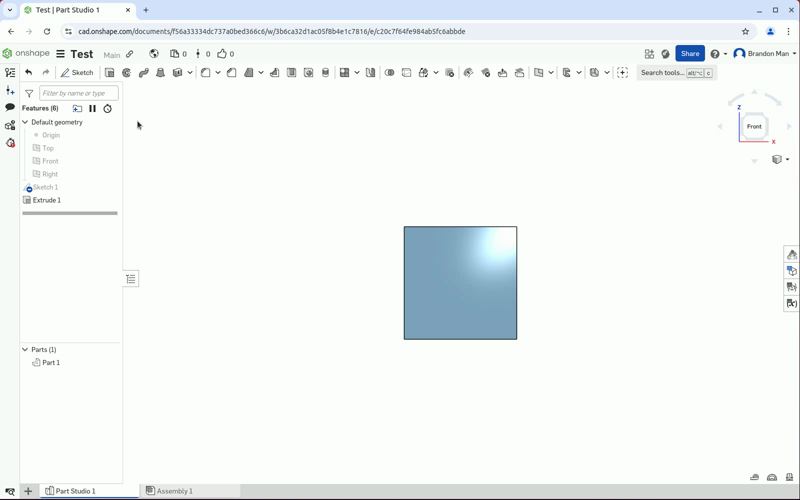
key(shift+h)
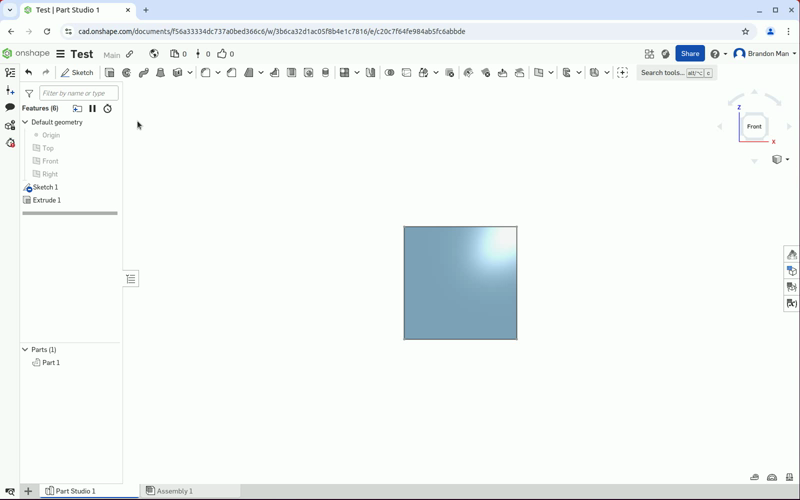
key(shift+h)
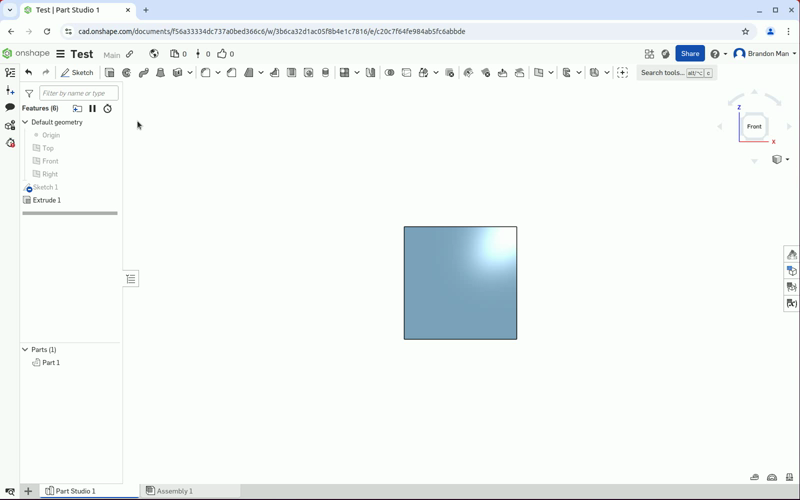
mouse_move(73, 189)
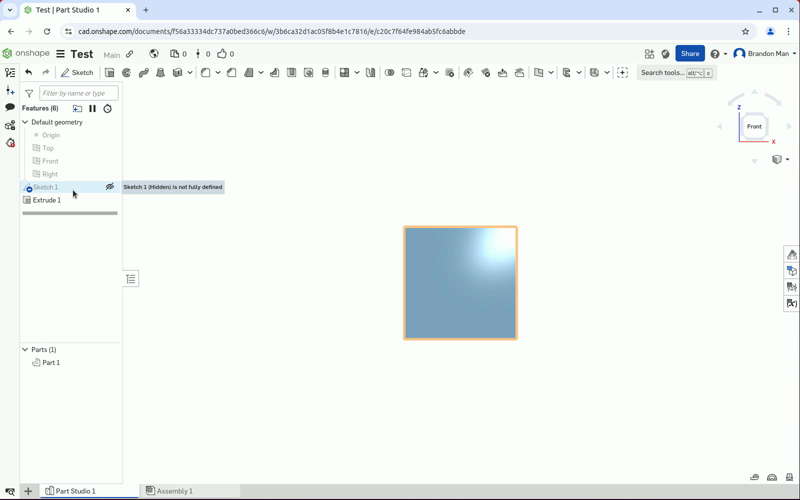
click(73, 189)
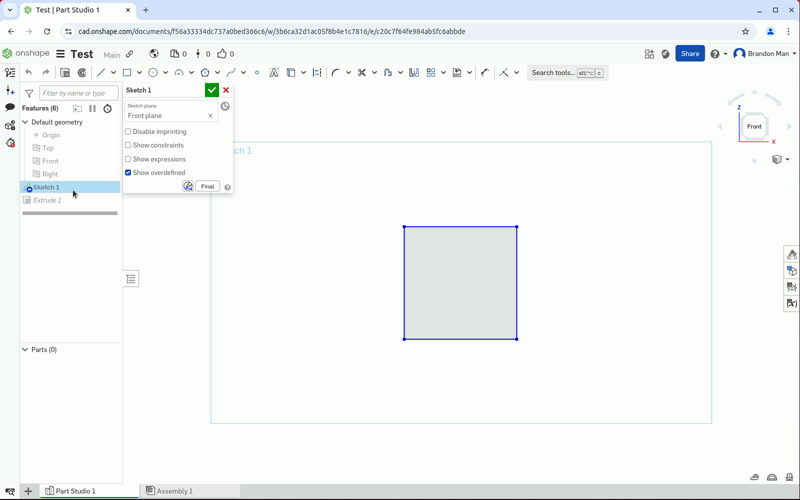
mouse_move(229, 92)
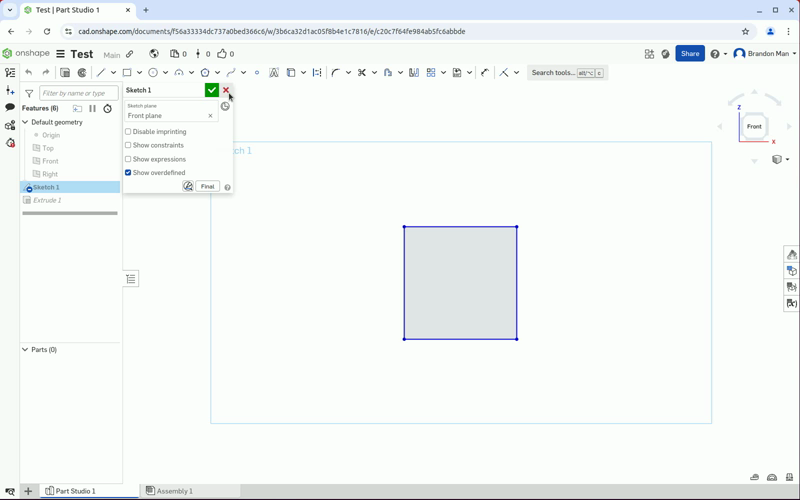
click(229, 92)
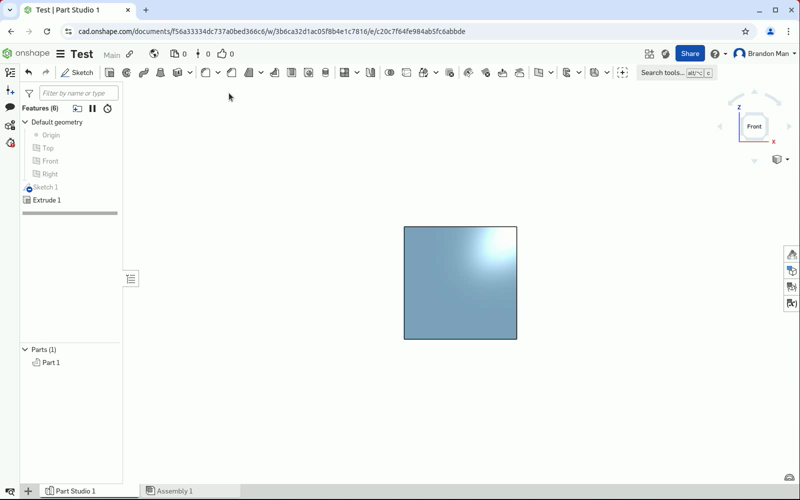
mouse_move(541, 75)
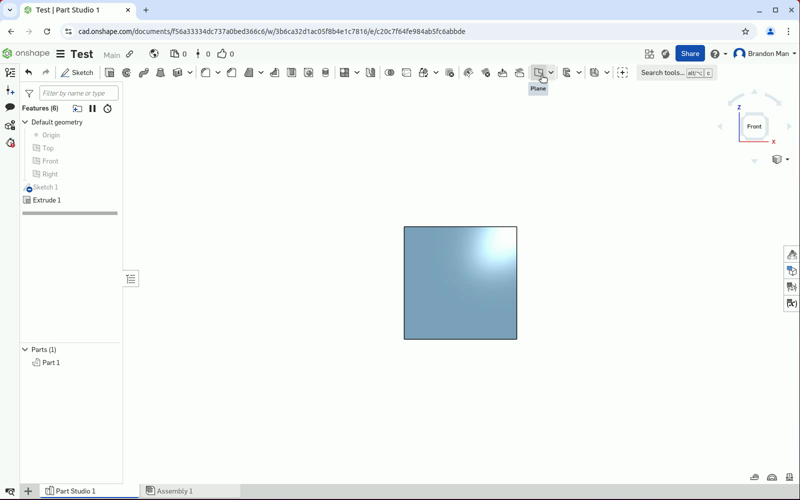
click(541, 75)
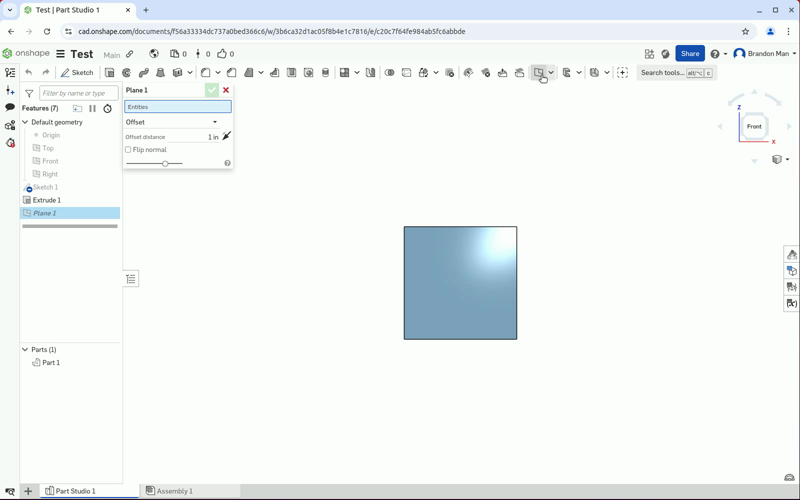
mouse_move(73, 163)
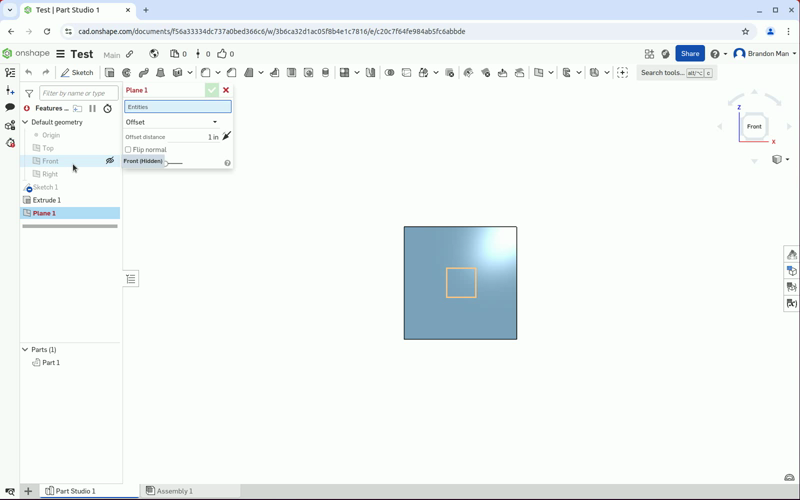
click(73, 163)
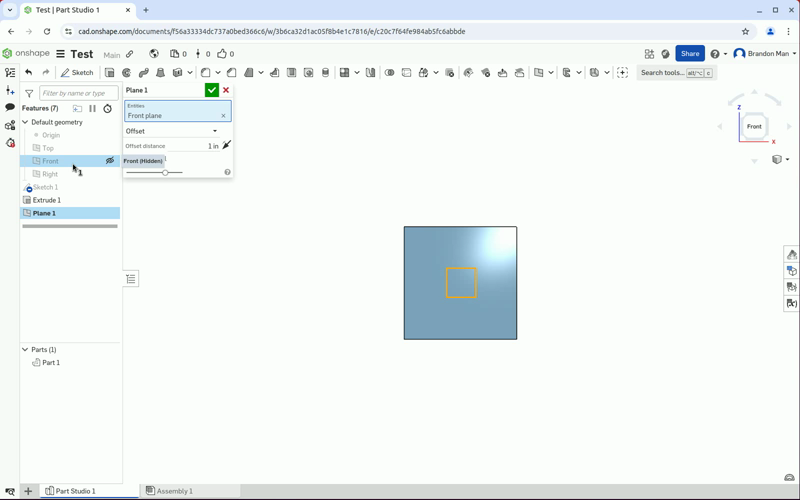
key(tab, 2)
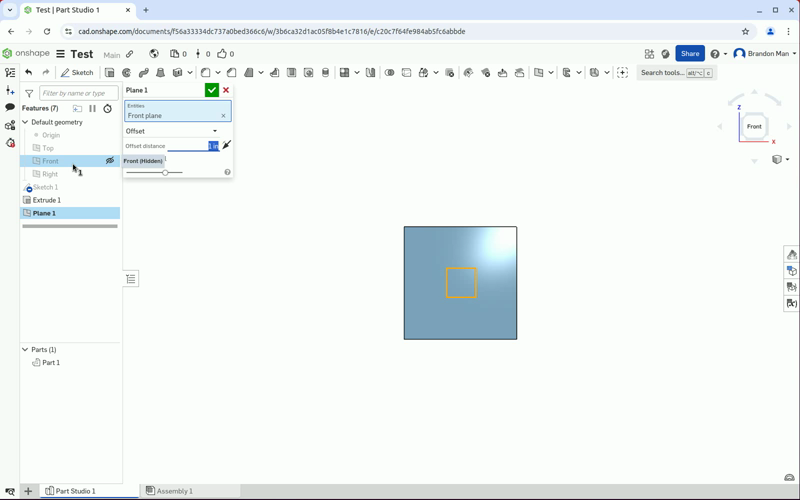
text(23.108)
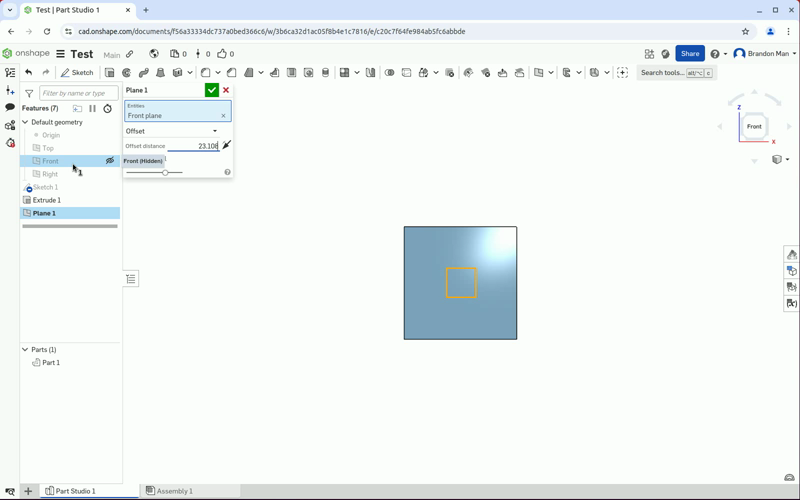
key(enter, 2)
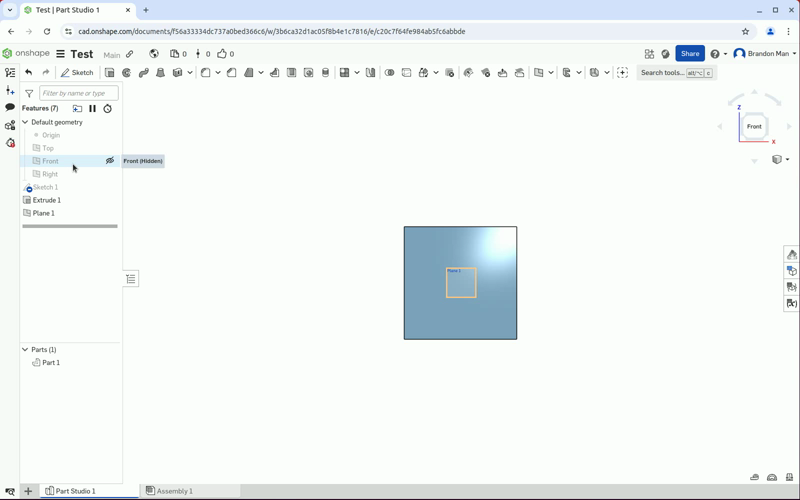
key(shift+s)
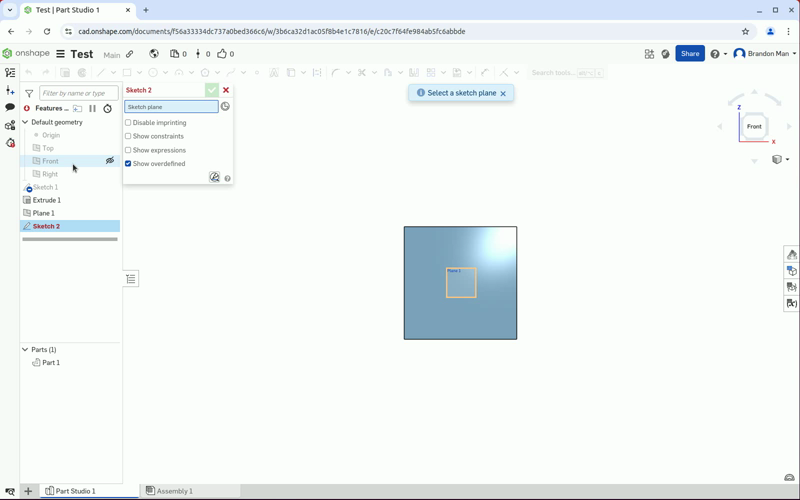
mouse_move(73, 215)
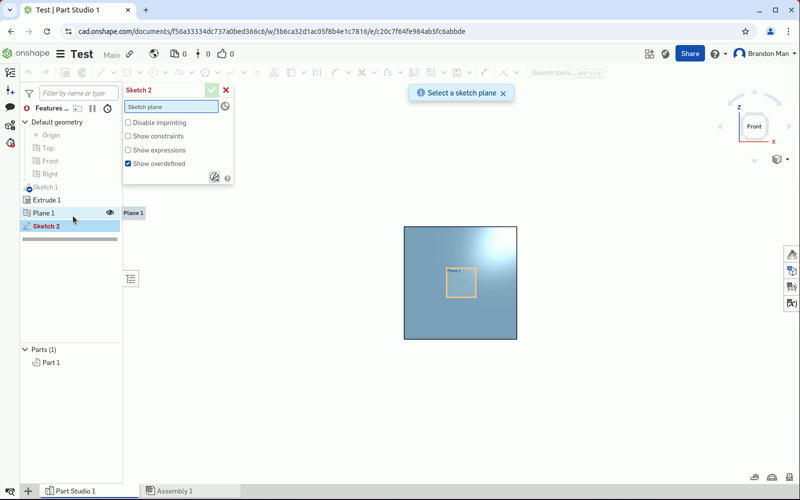
click(73, 215)
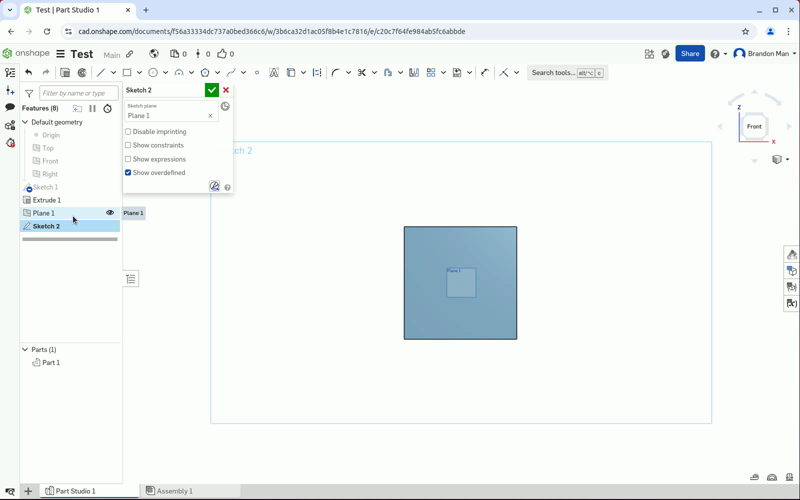
mouse_move(73, 352)
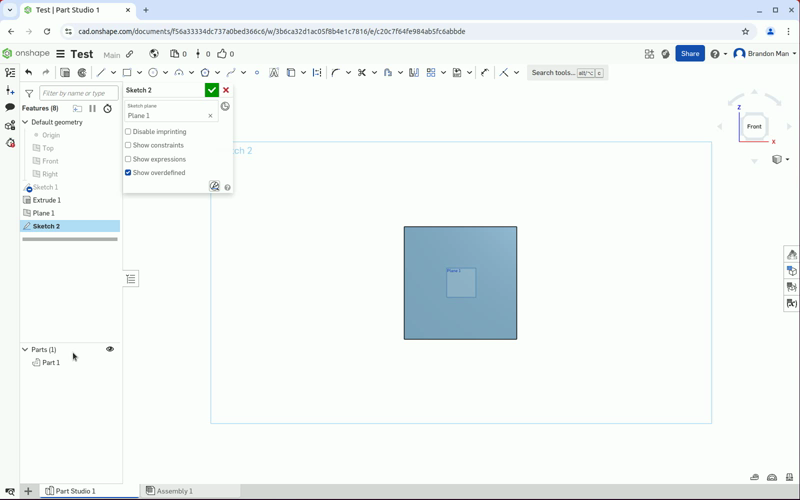
key(y)
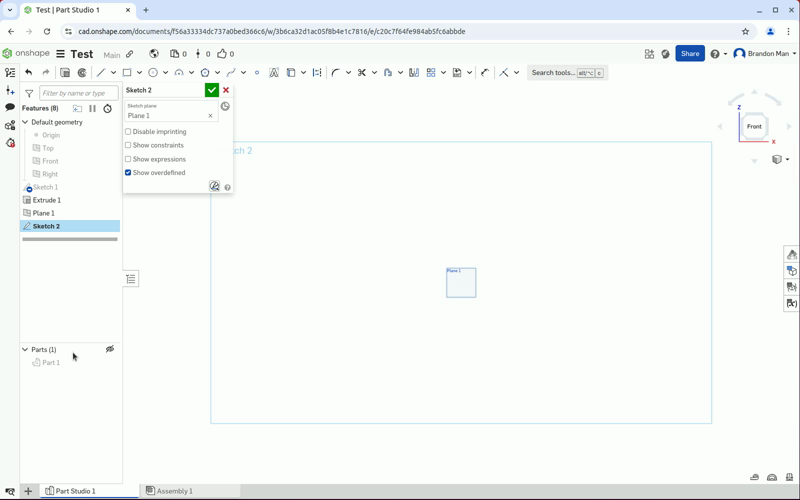
key(l)
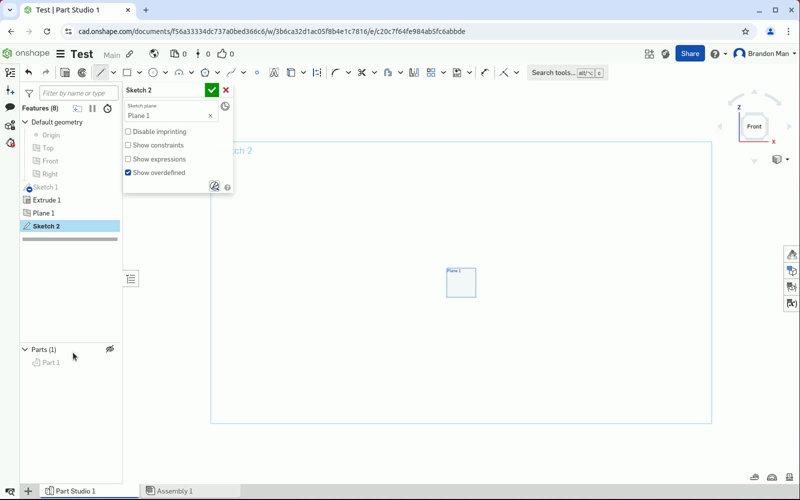
key_down(shift)
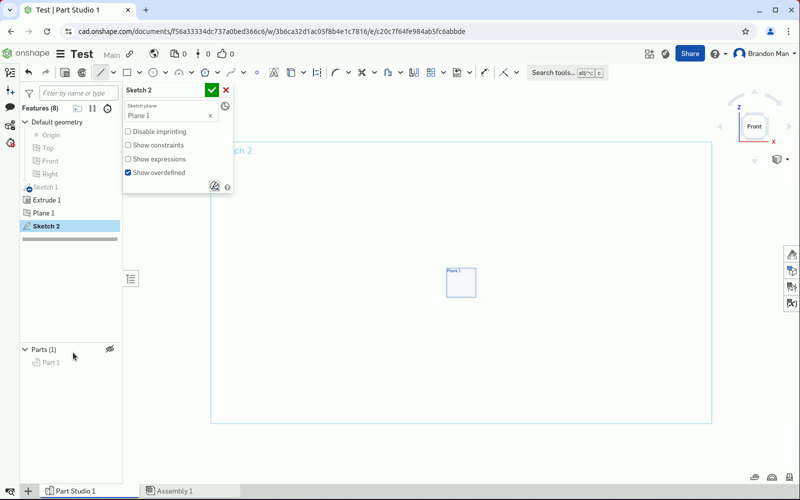
mouse_move(441, 301)
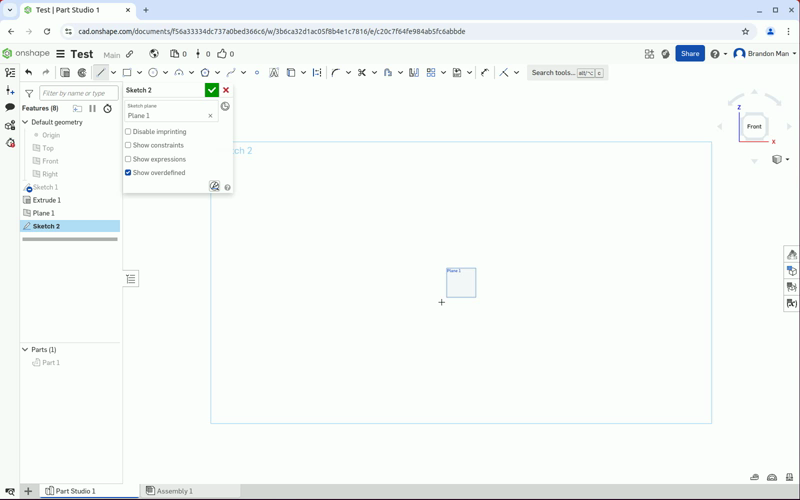
click(441, 301)
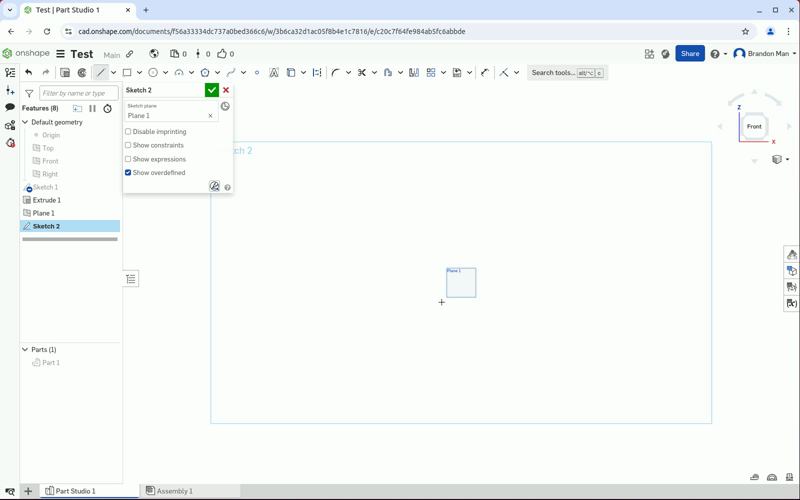
key_up(shift)
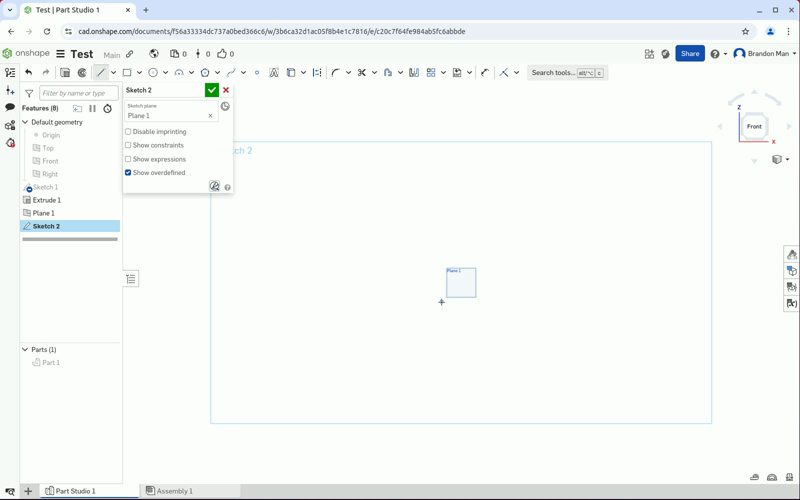
key_down(shift)
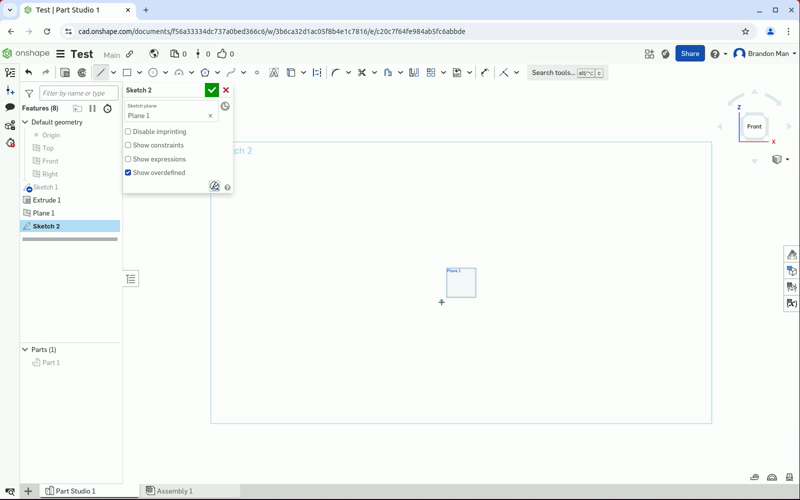
mouse_move(471, 301)
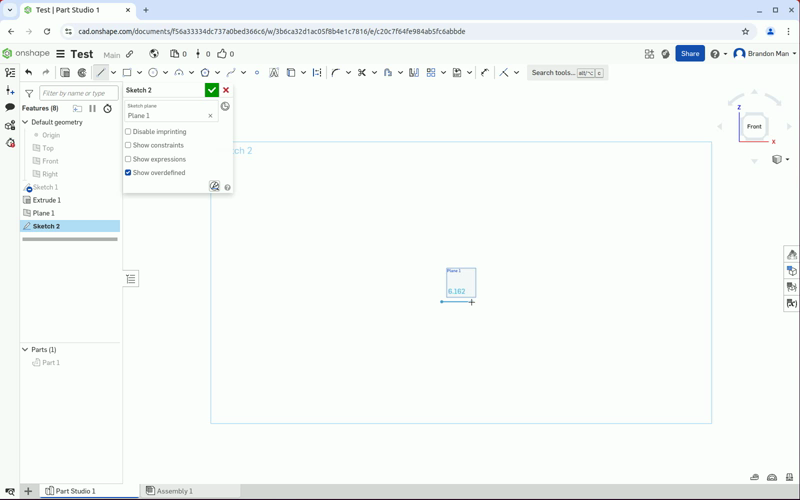
mouse_move(480, 301)
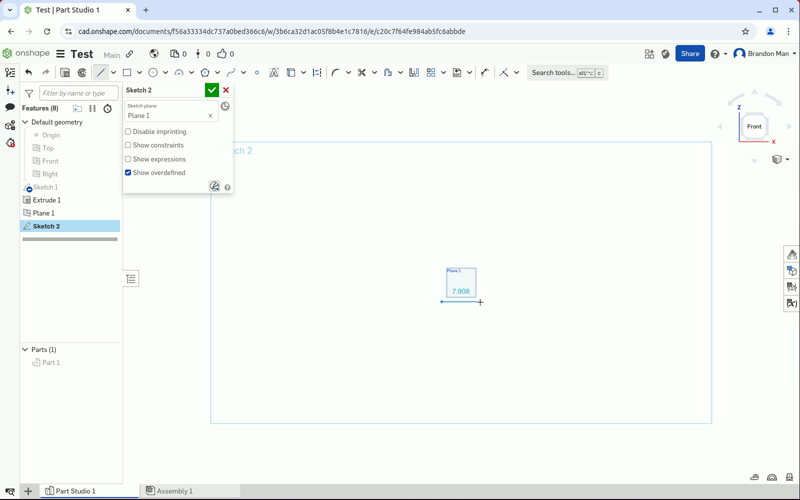
click(480, 301)
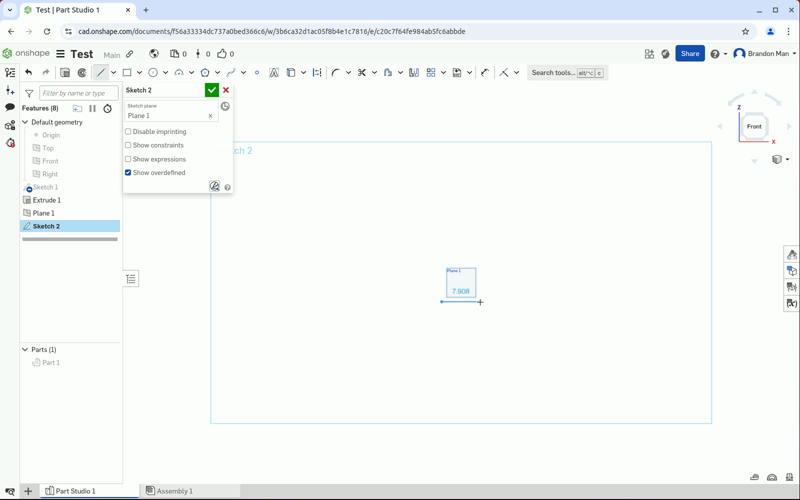
key_up(shift)
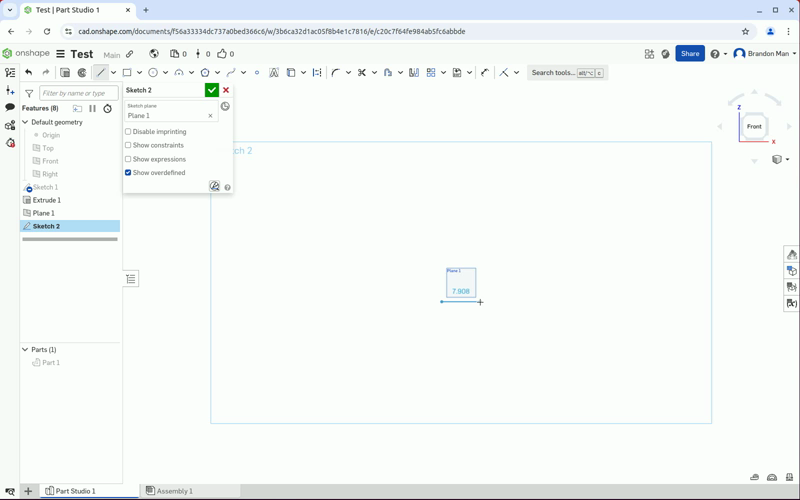
key_down(shift)
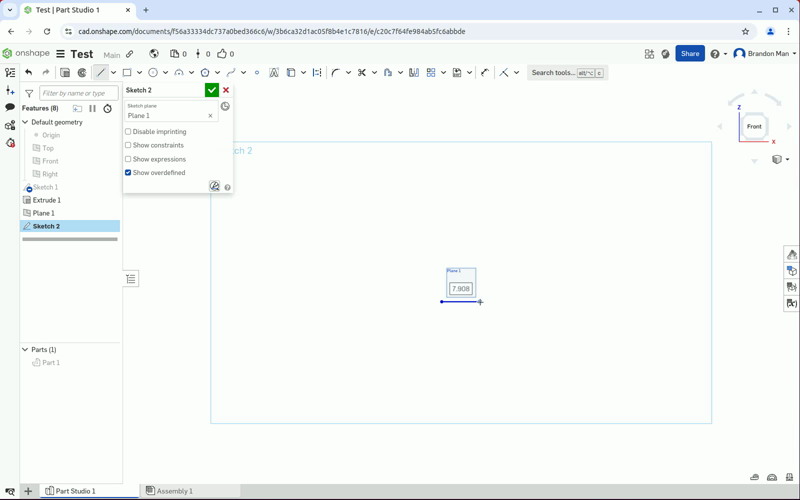
mouse_move(510, 301)
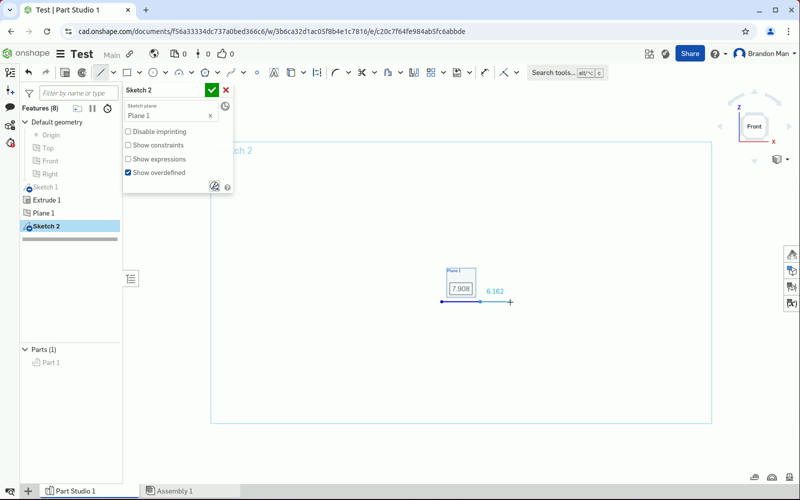
mouse_move(480, 263)
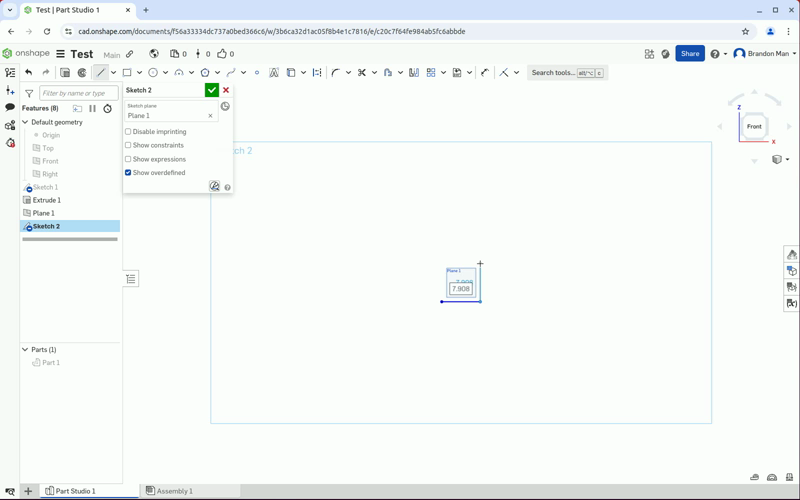
click(480, 263)
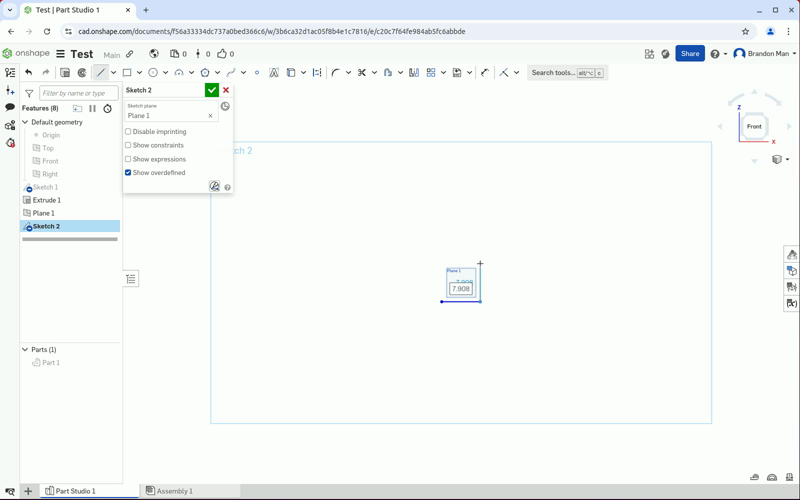
key_up(shift)
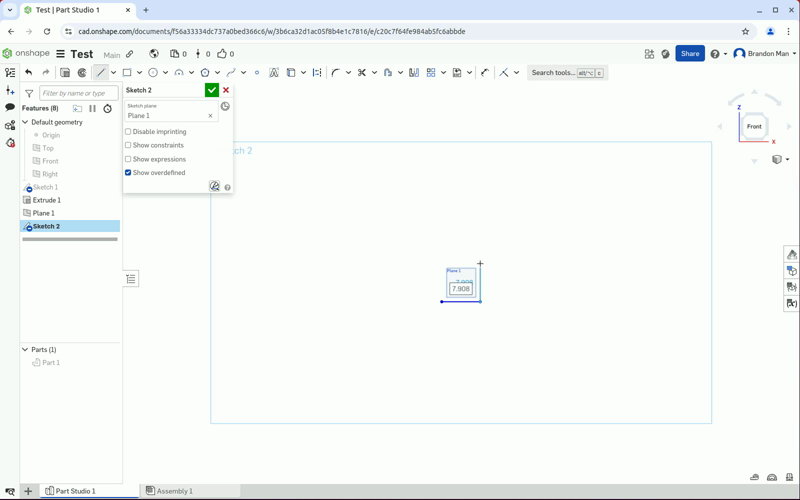
key_down(shift)
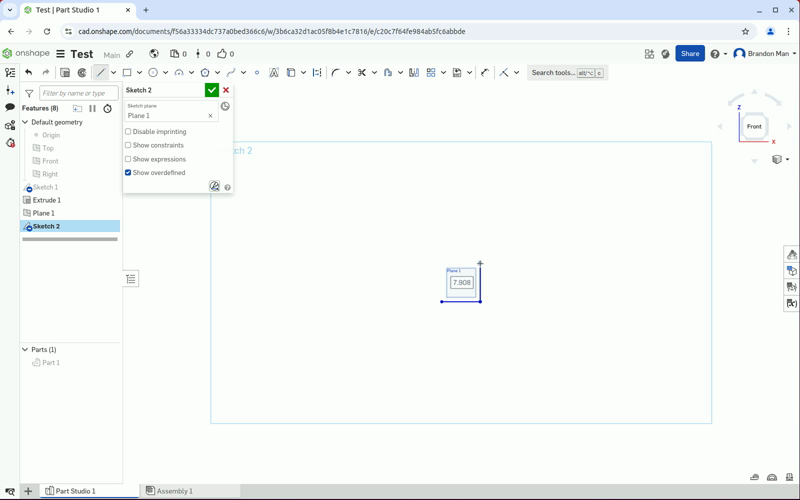
mouse_move(510, 263)
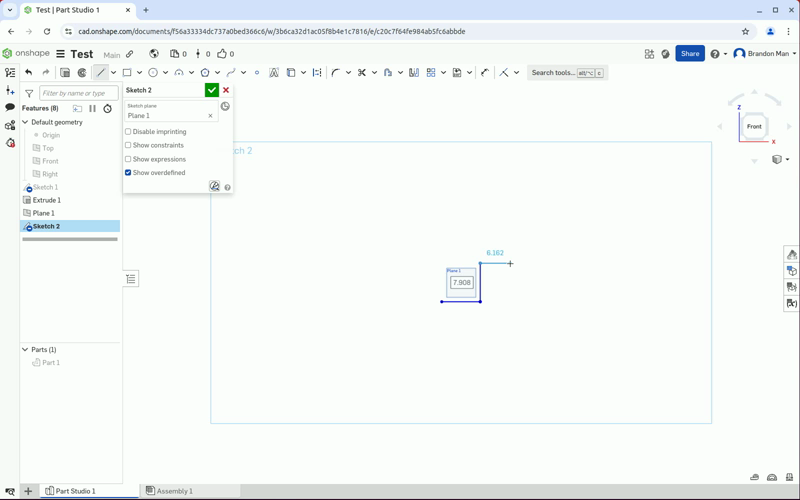
mouse_move(441, 263)
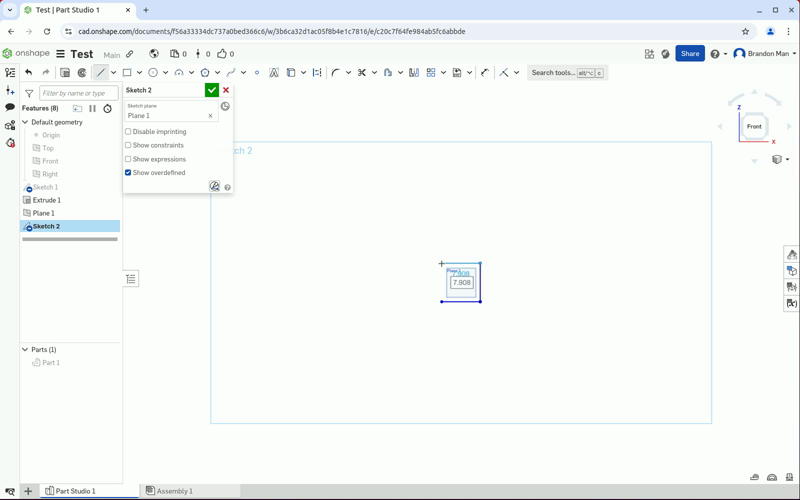
click(441, 263)
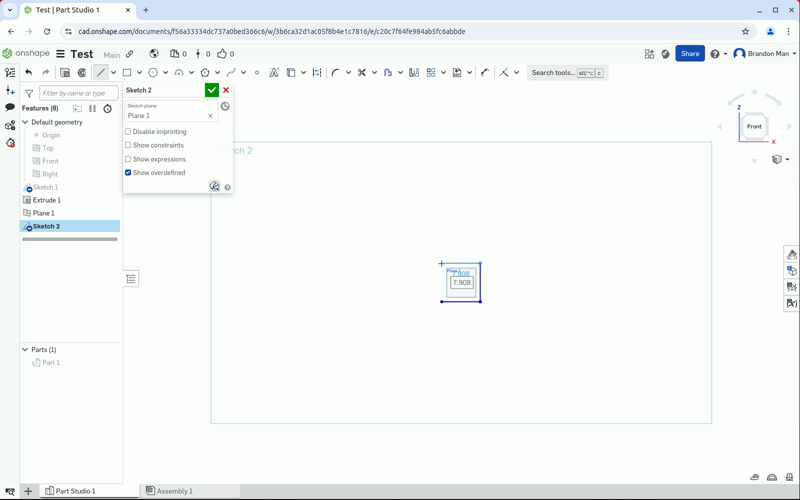
key_up(shift)
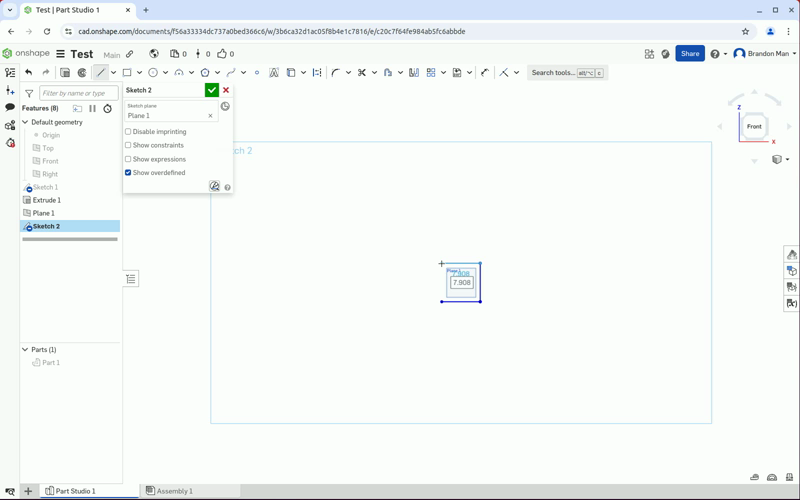
mouse_move(471, 263)
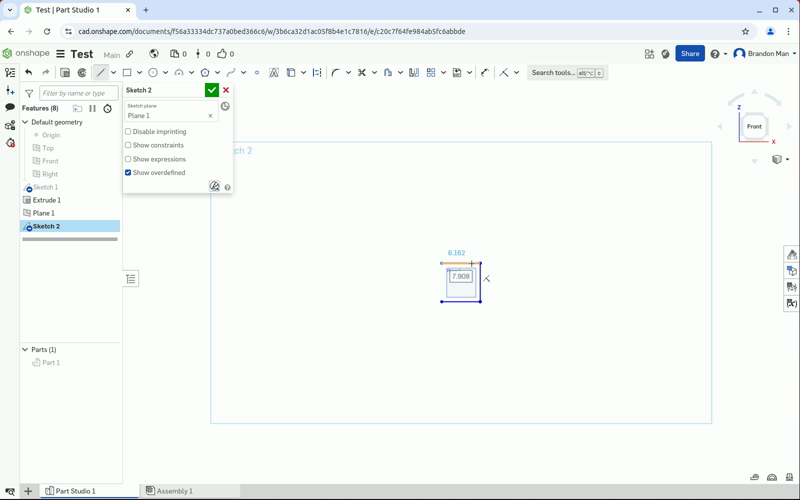
key_down(shift)
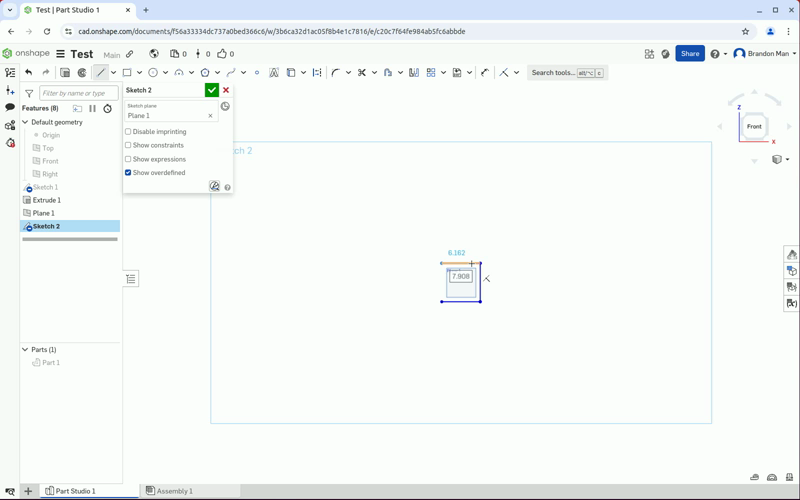
mouse_move(441, 301)
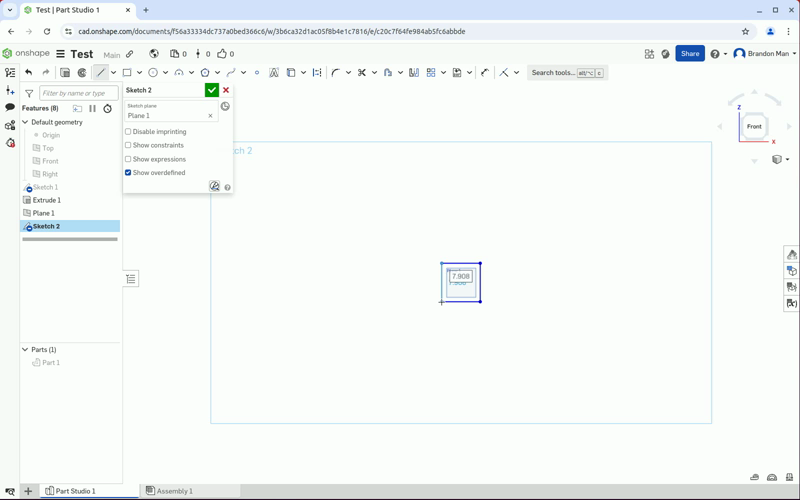
key_up(shift)
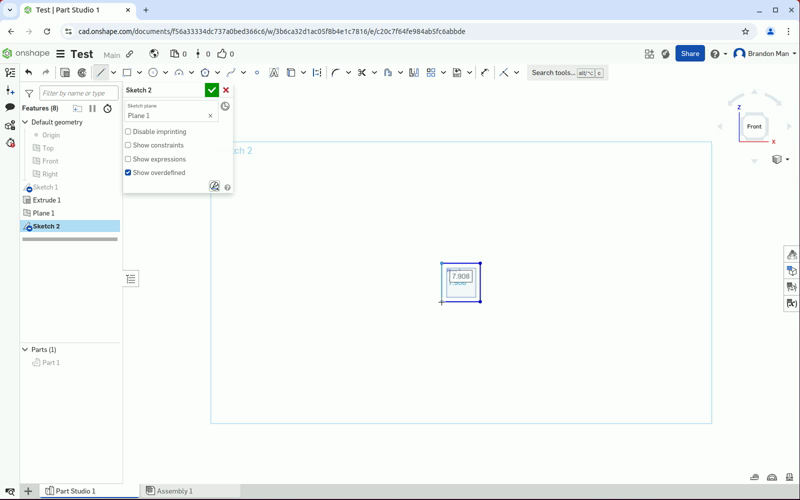
click(441, 301)
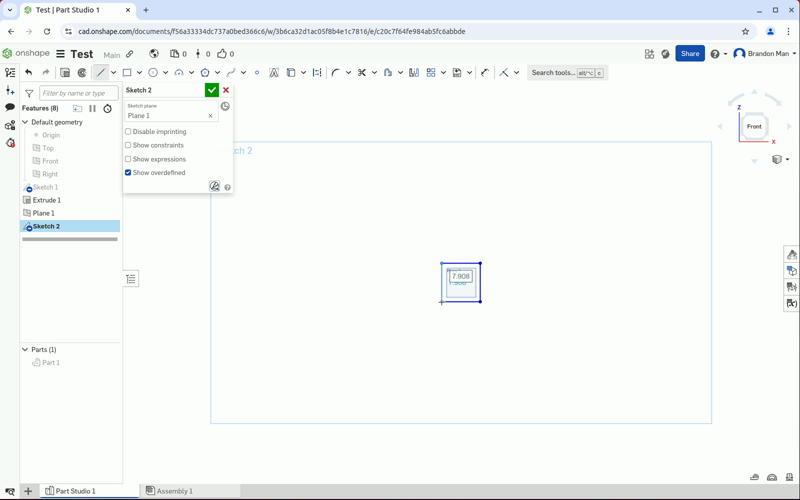
key(esc)
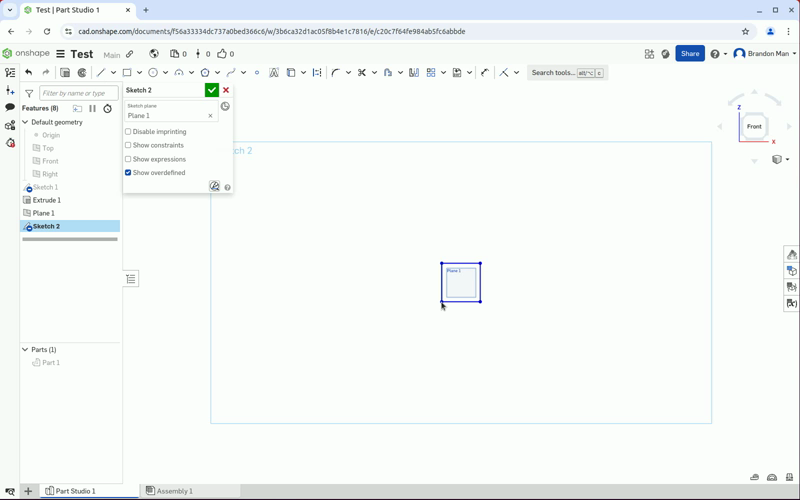
mouse_move(473, 265)
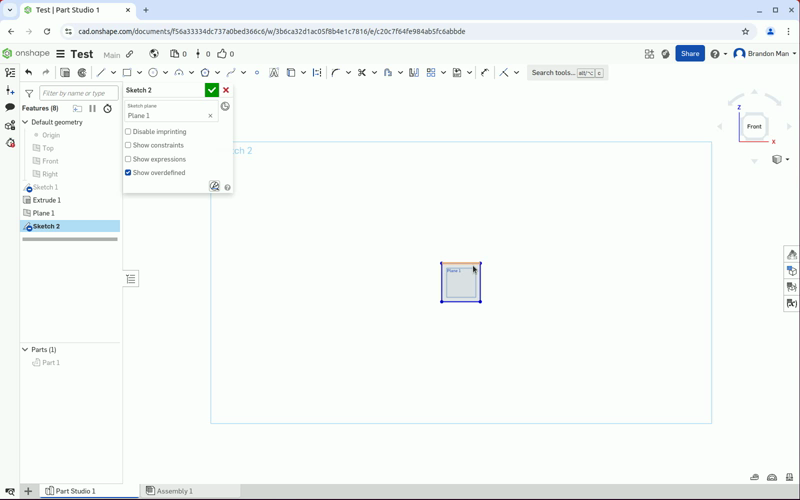
scroll(6)
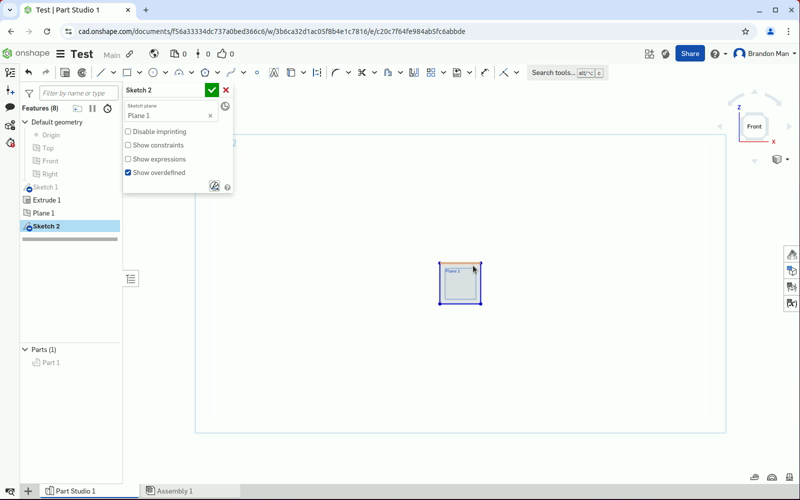
scroll(6)
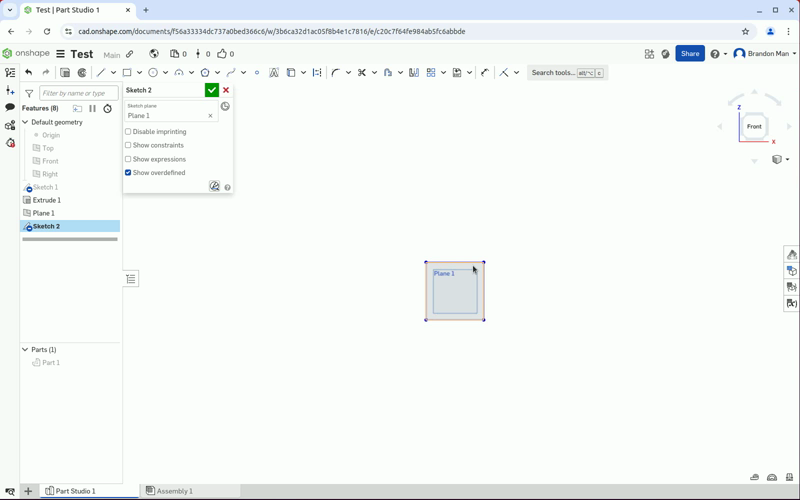
scroll(6)
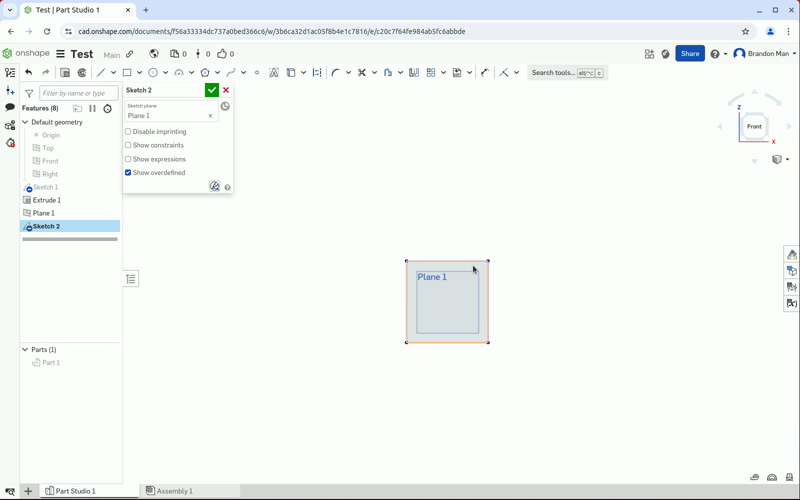
scroll(6)
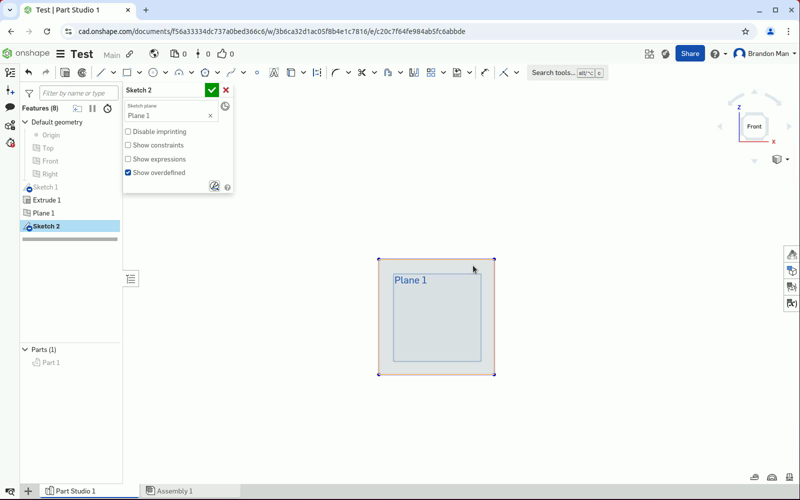
scroll(6)
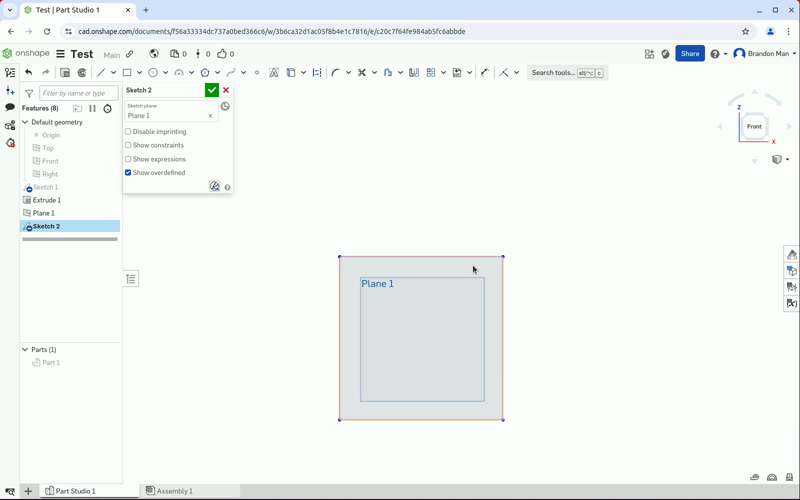
scroll(6)
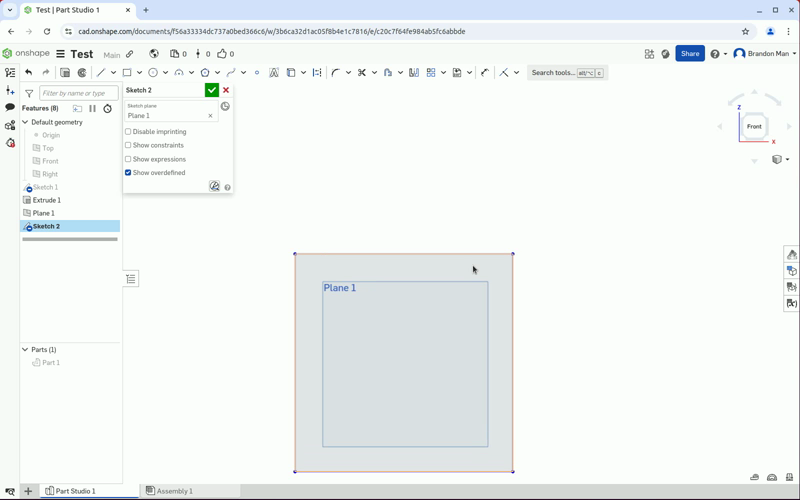
scroll(6)
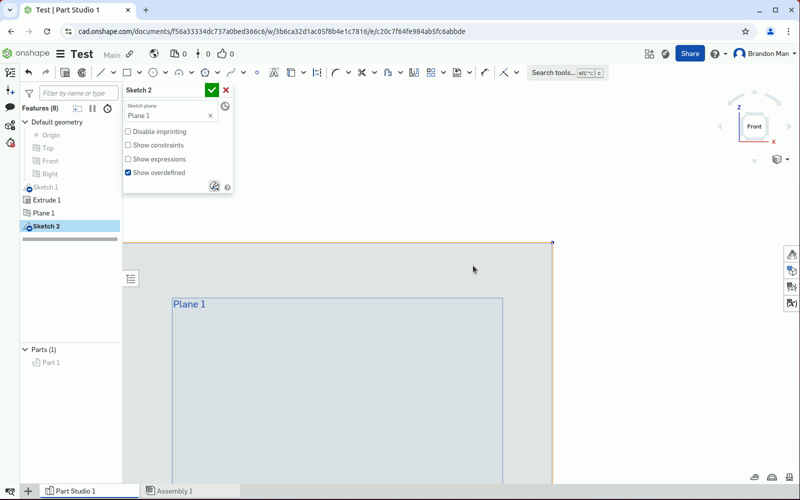
click(473, 265)
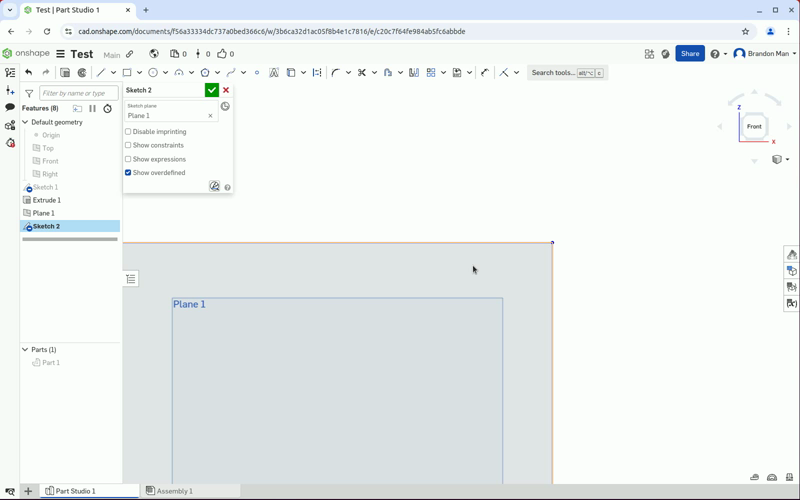
scroll(-6)
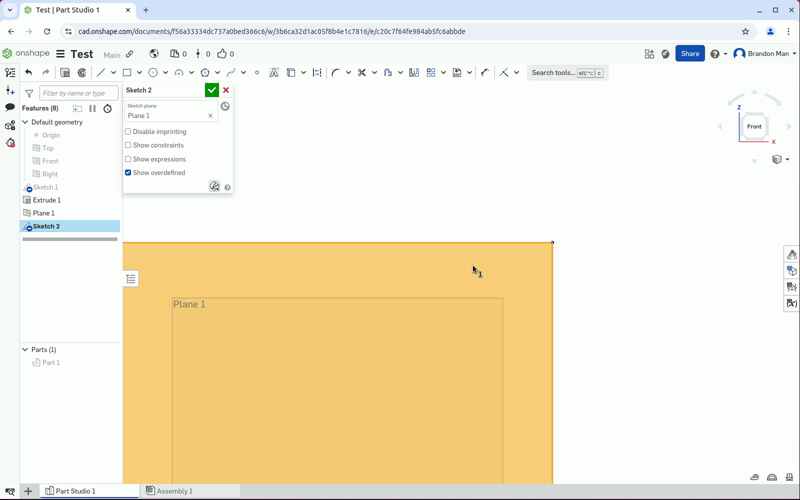
scroll(-6)
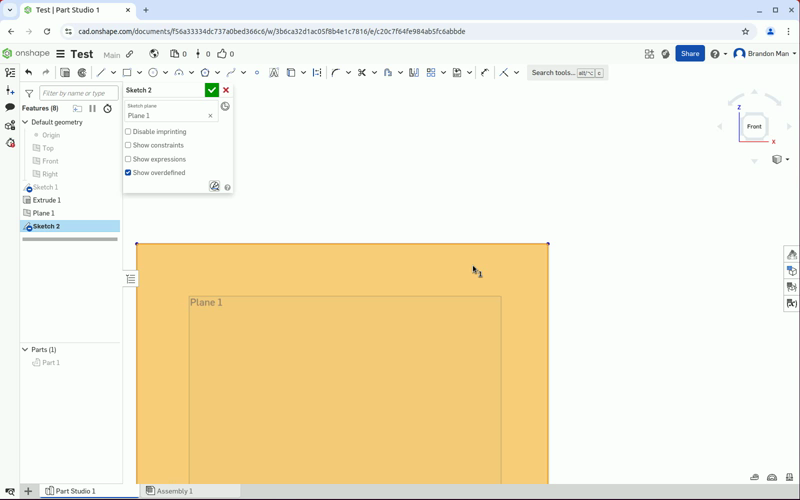
scroll(-6)
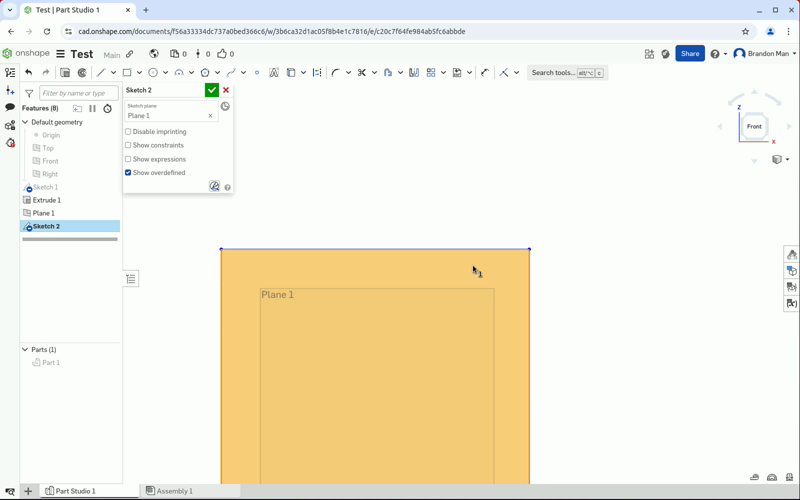
scroll(-6)
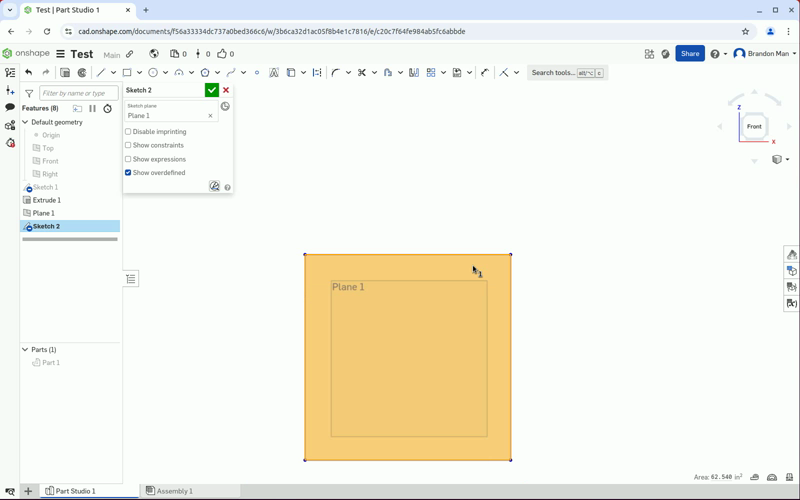
scroll(-6)
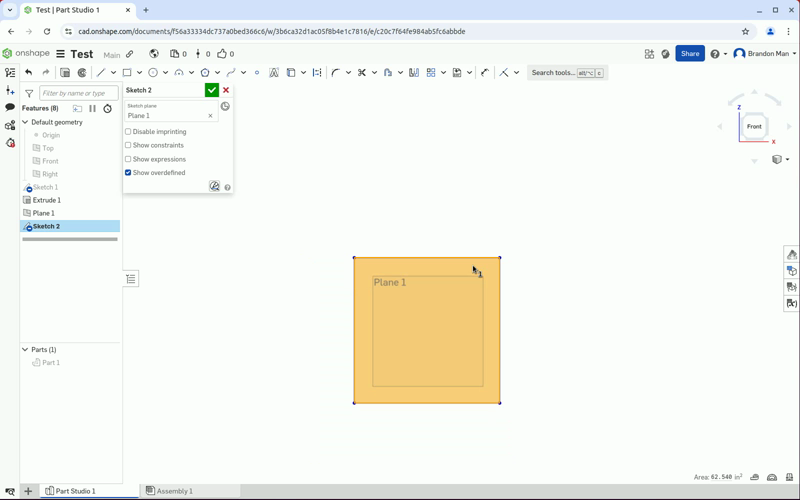
scroll(-6)
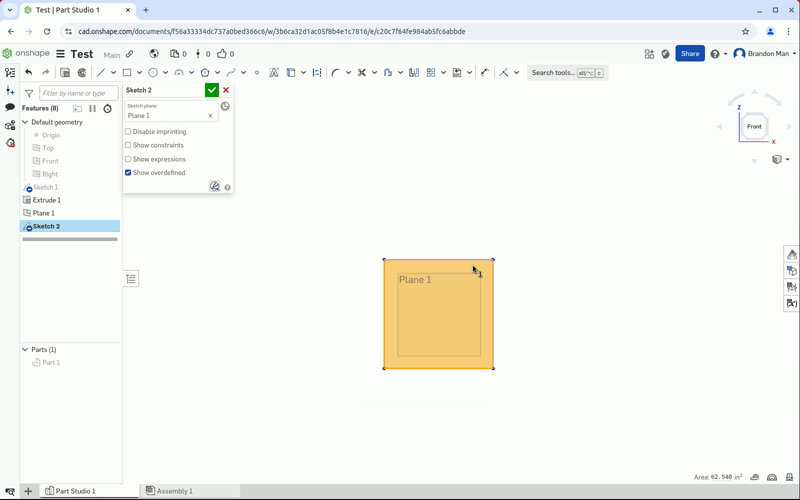
scroll(-6)
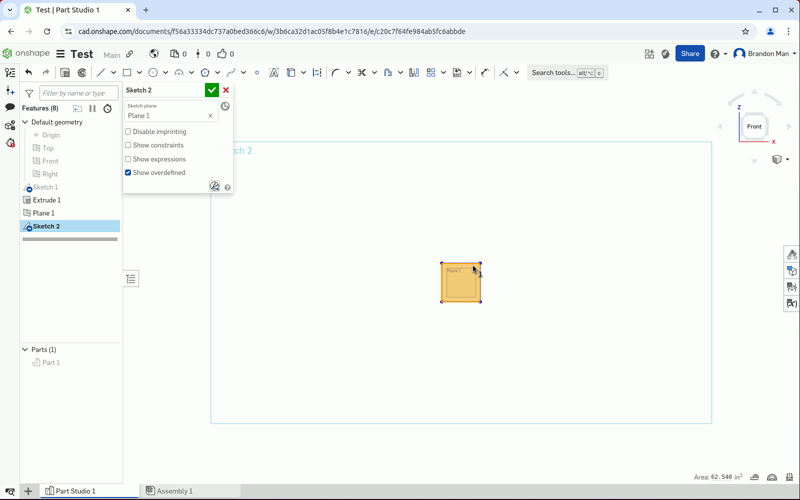
mouse_move(73, 352)
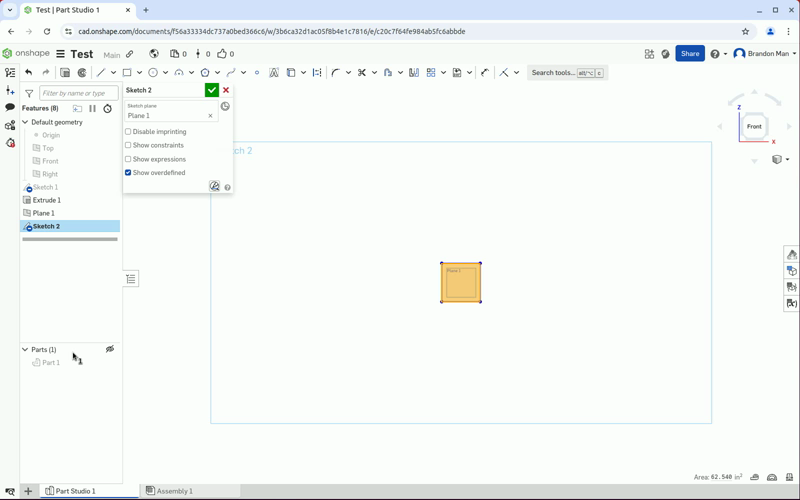
key(shift+y)
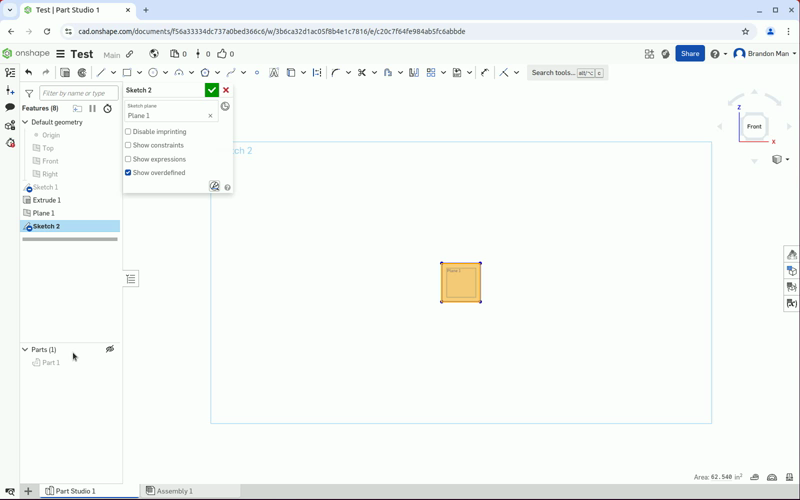
key(shift+e)
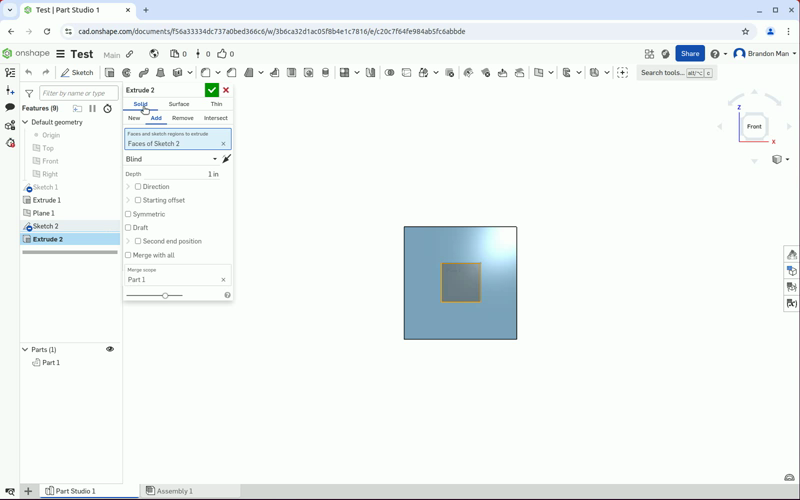
mouse_move(143, 106)
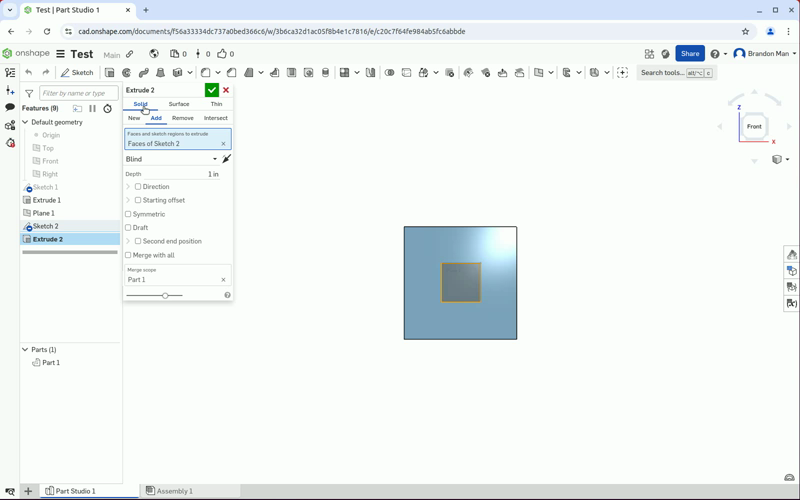
click(143, 106)
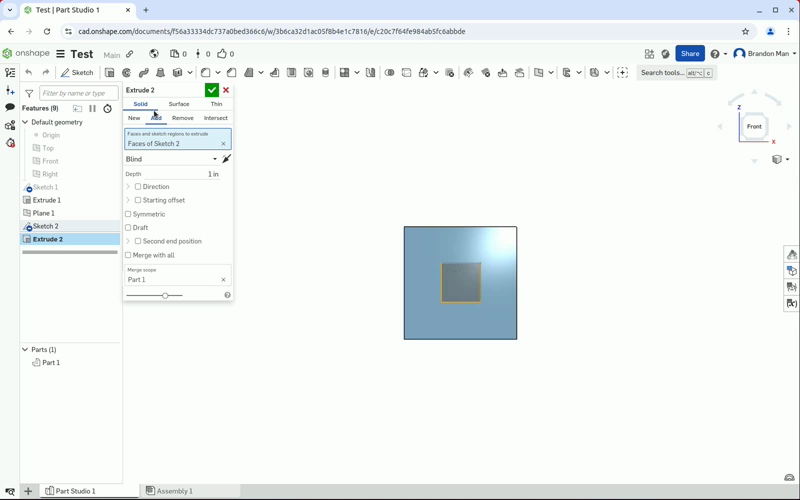
mouse_move(186, 120)
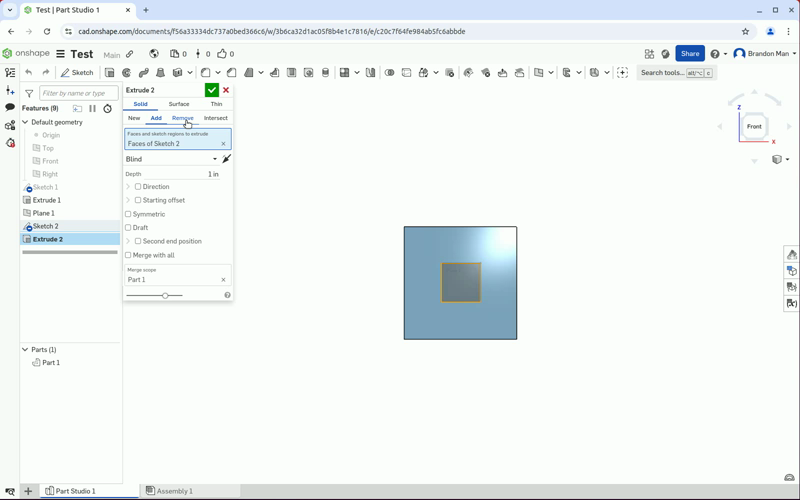
click(186, 120)
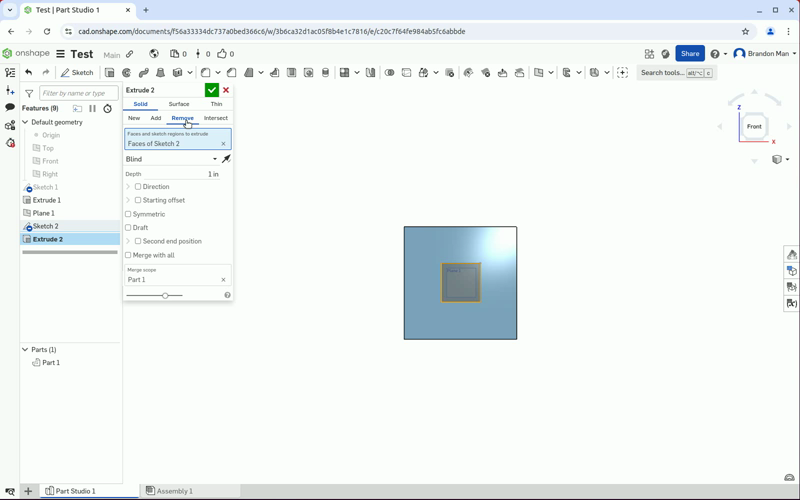
key(tab, 4)
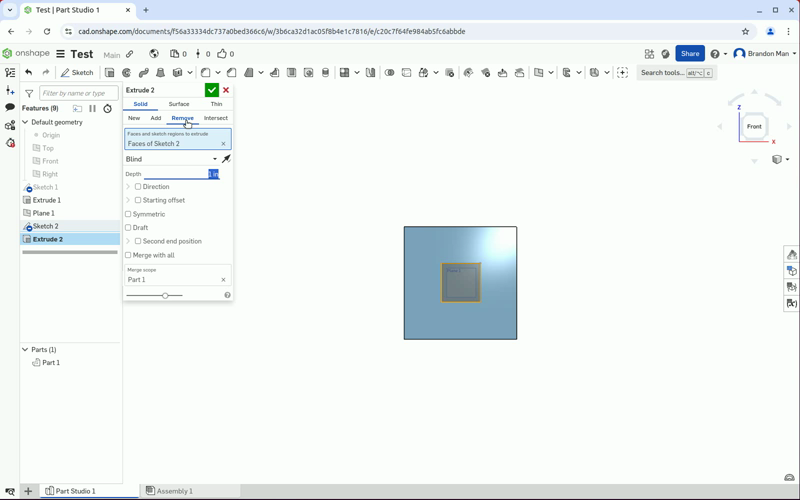
text(23.108)
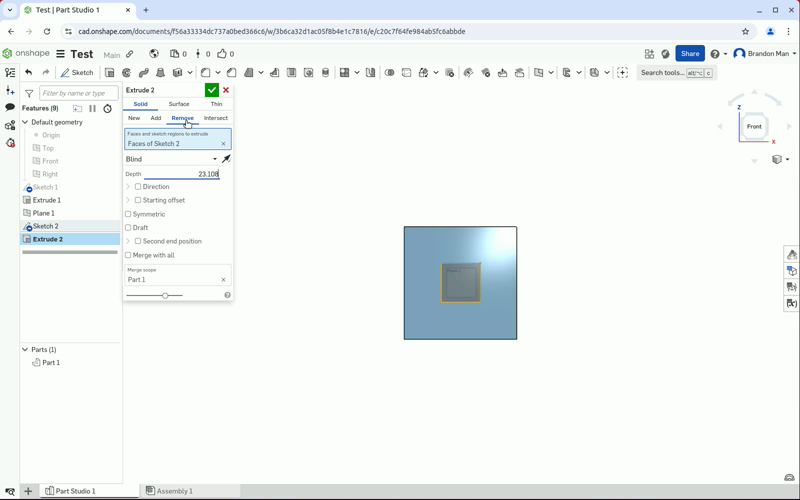
key(tab, 6)
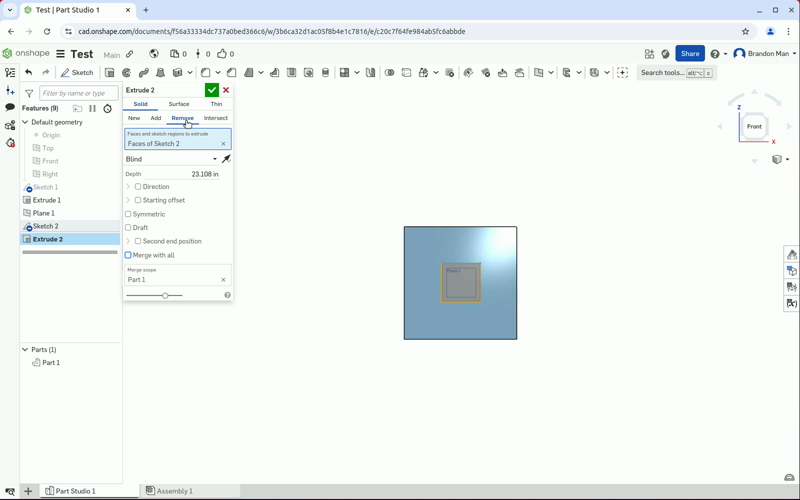
key(space)
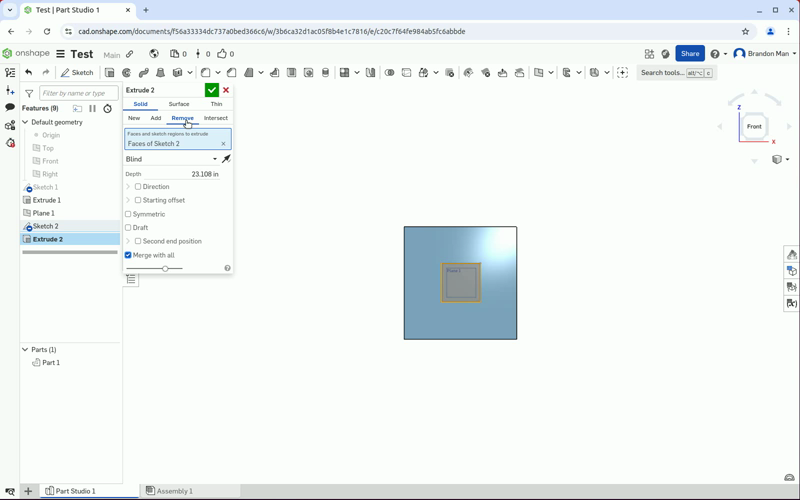
key(enter)
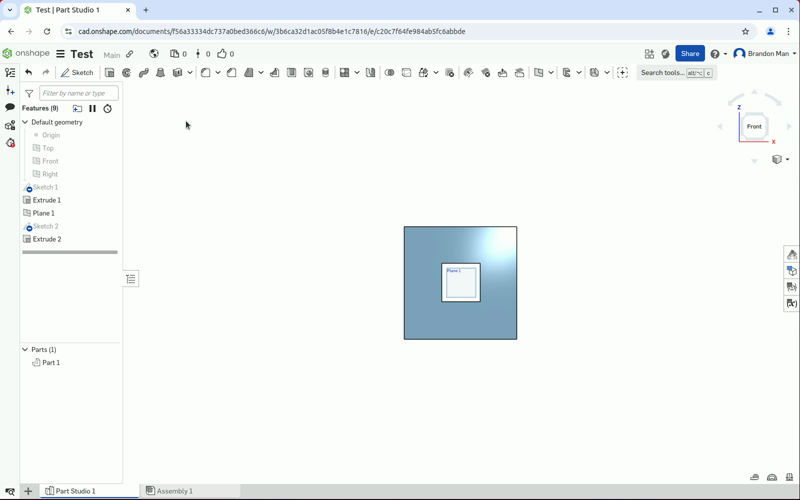
key(shift+h)
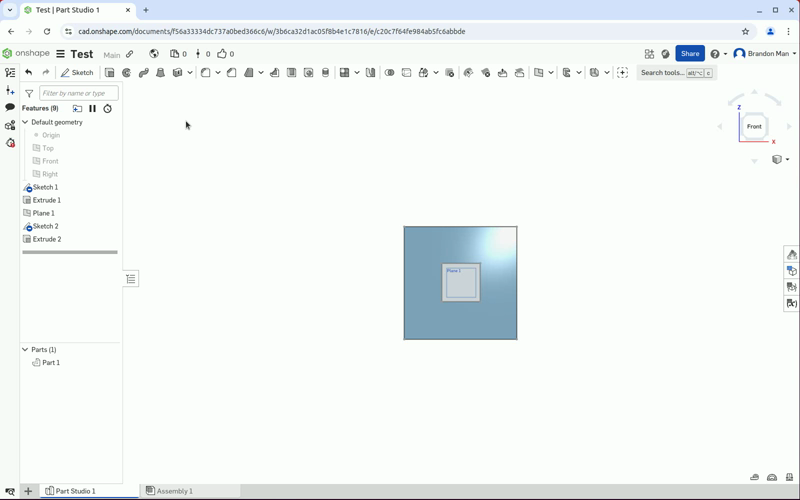
key(shift+h)
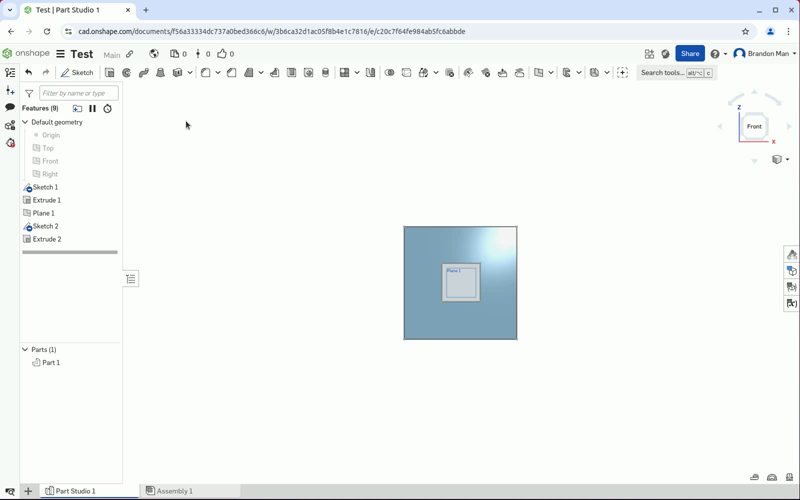
key(shift+7)
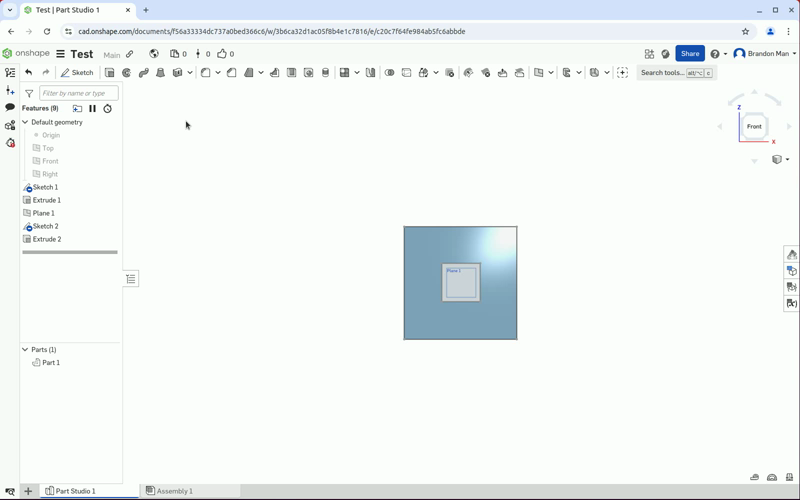
key(left, 2)
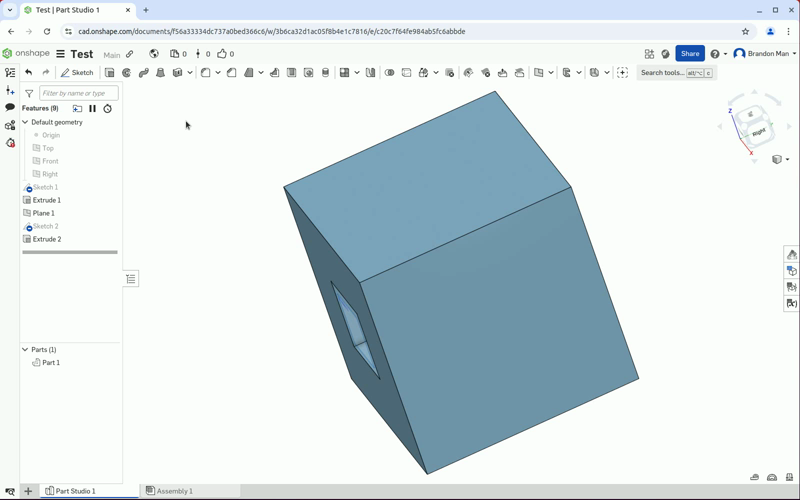
key(down, 2)
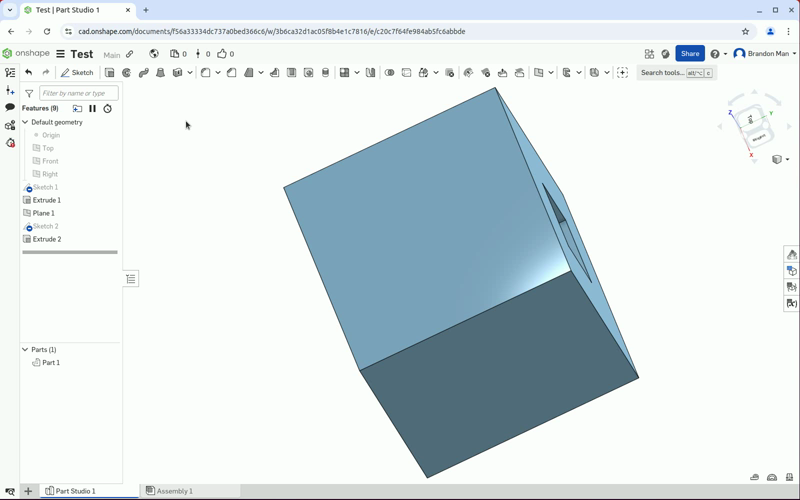
key(up, 2)
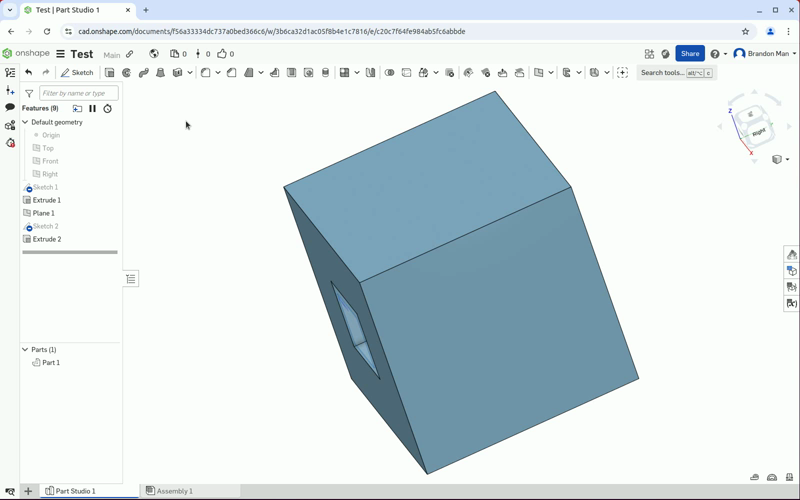
key(right, 2)
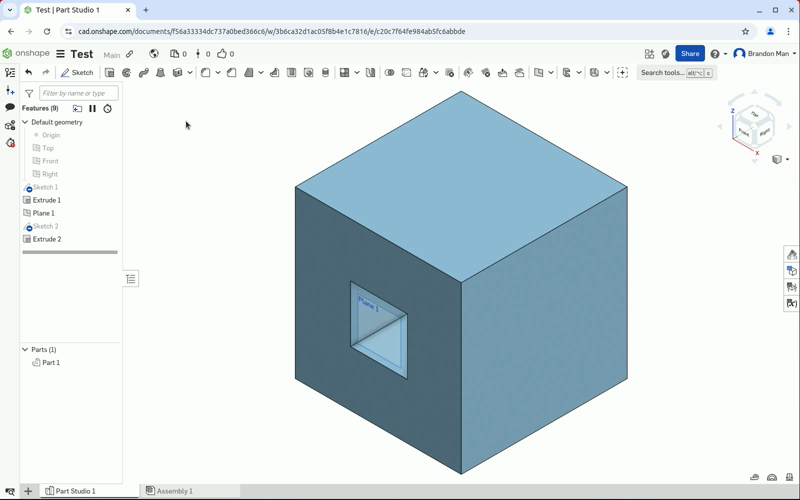
mouse_move(73, 189)
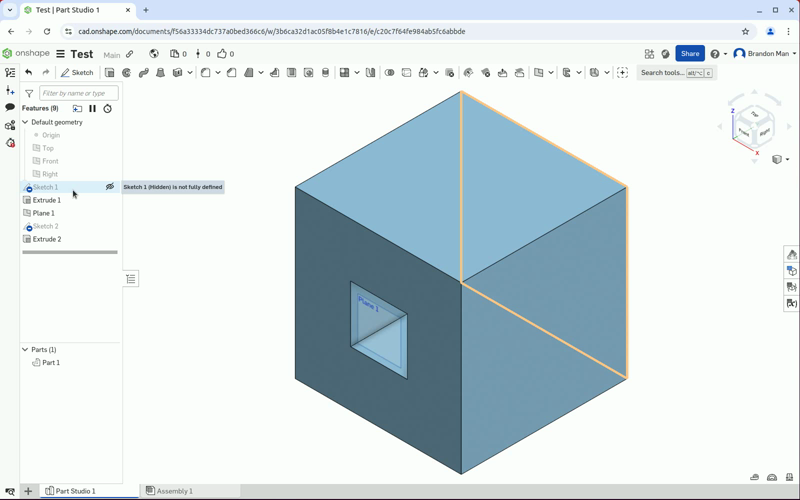
click(73, 189)